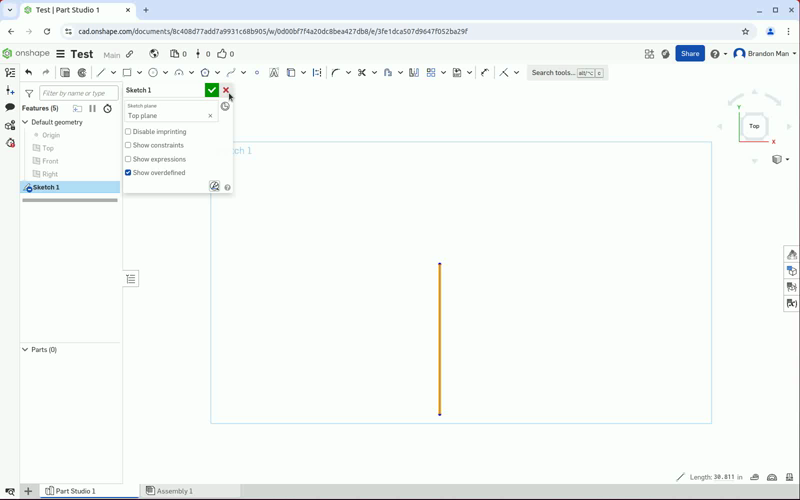
key(shift+h)
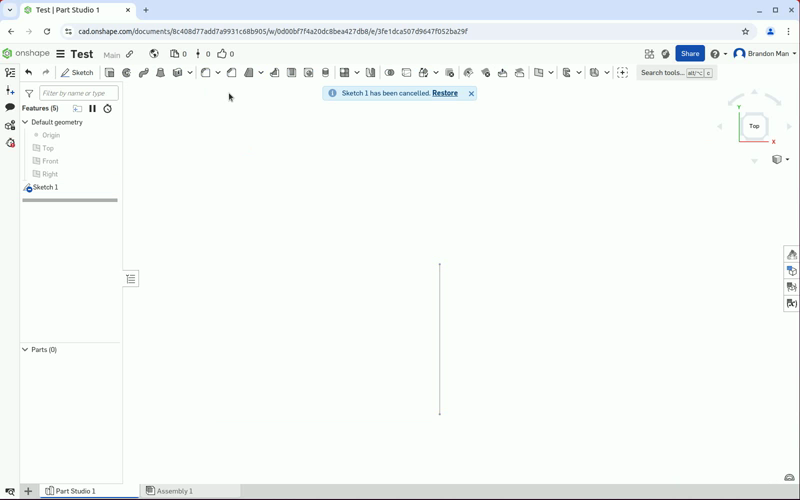
key(shift+s)
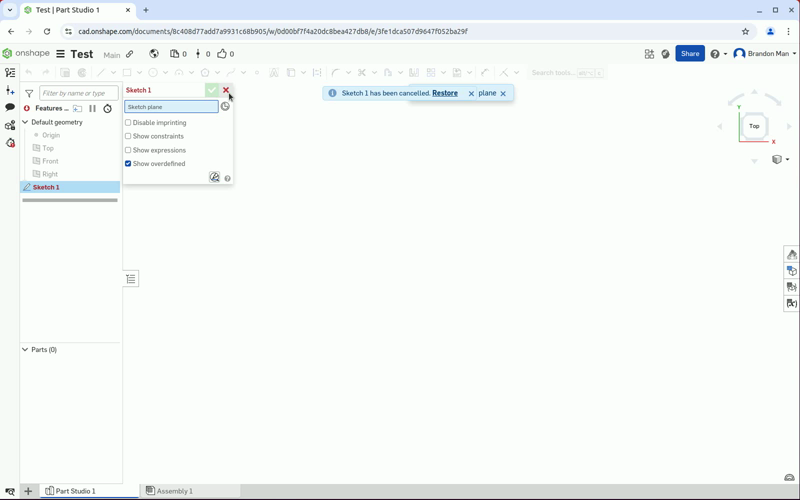
mouse_move(73, 150)
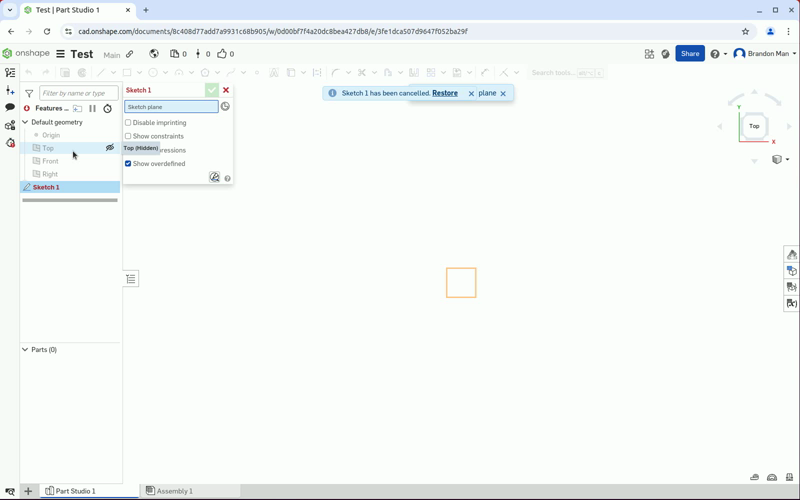
click(73, 150)
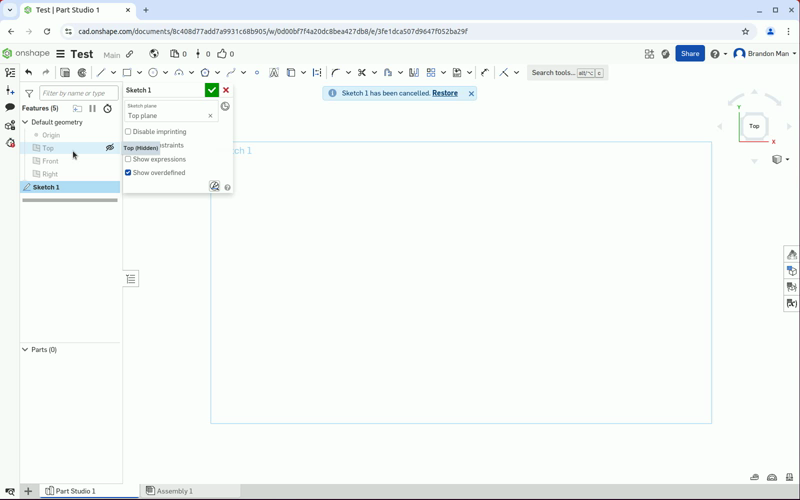
mouse_move(73, 352)
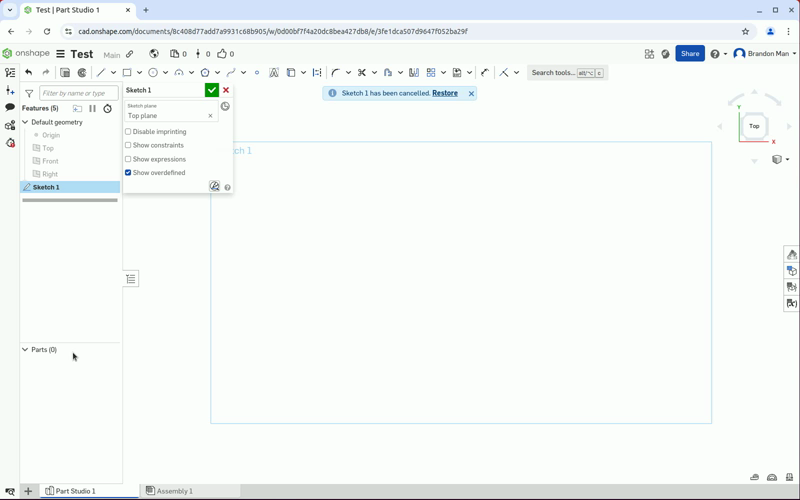
key(y)
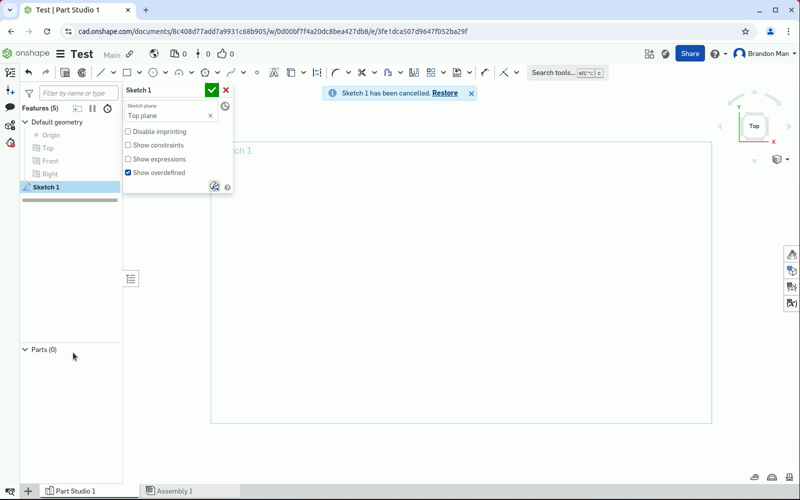
key(l)
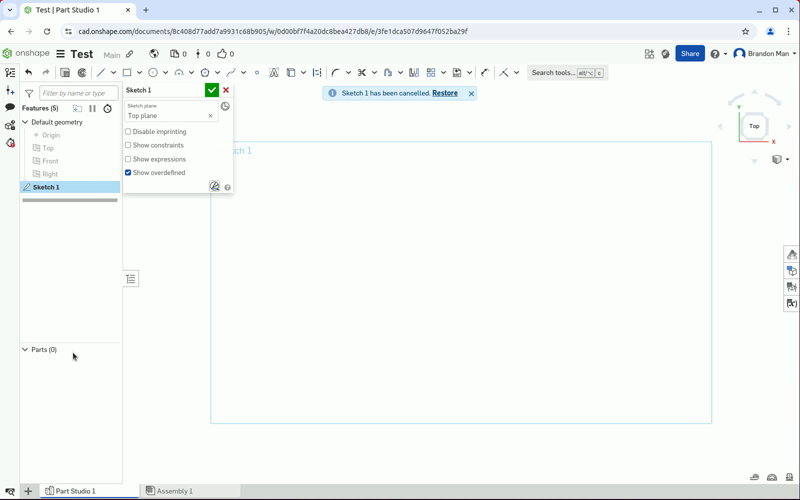
key_down(shift)
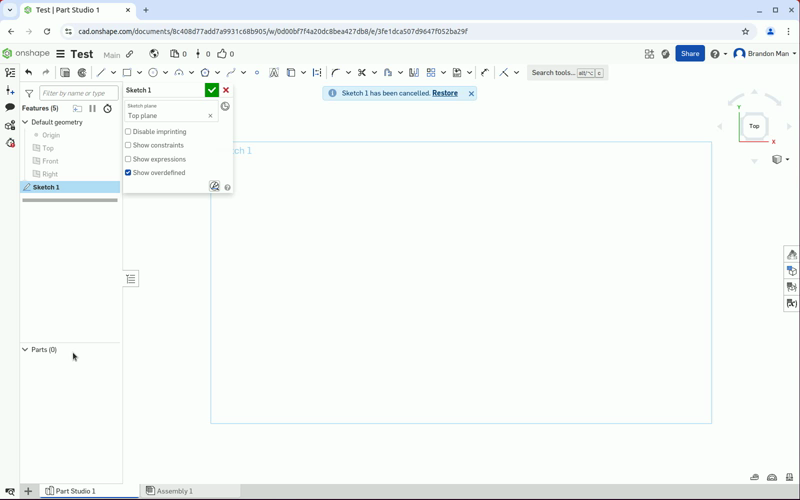
mouse_move(414, 328)
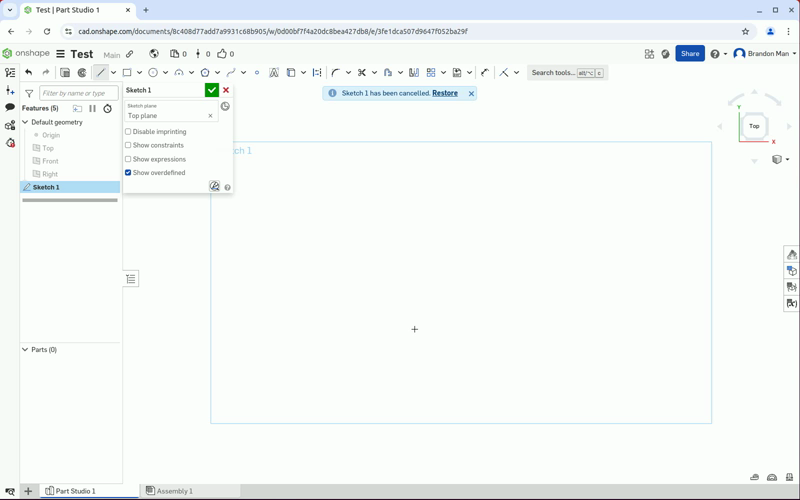
click(414, 328)
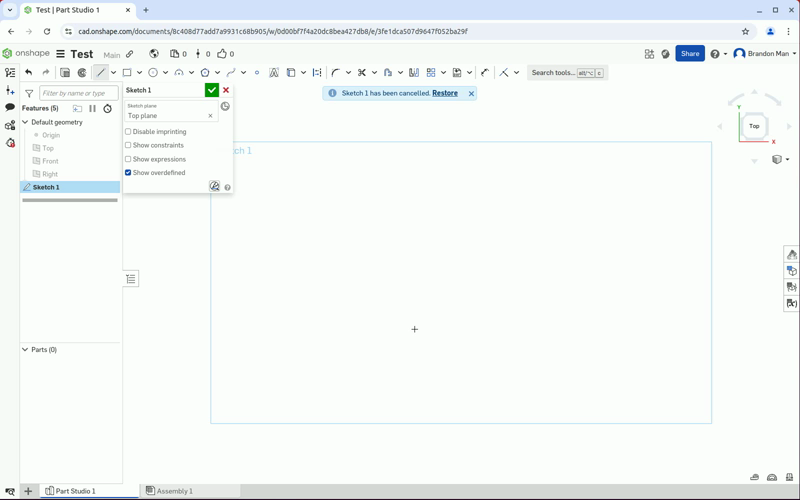
key_up(shift)
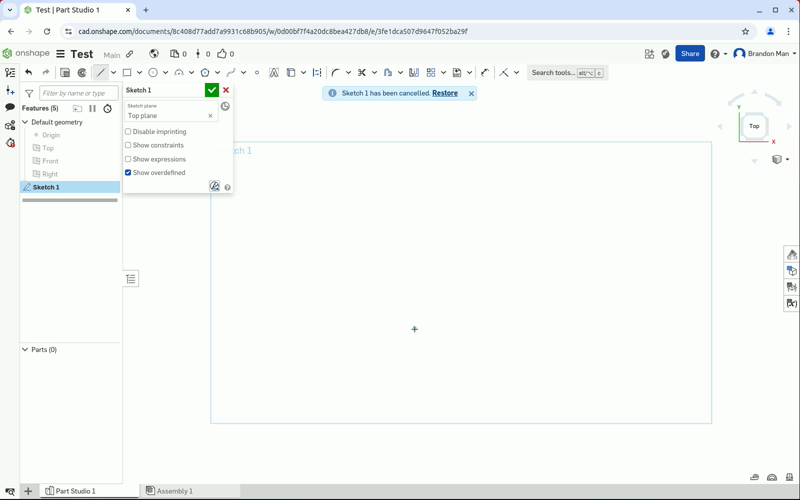
key_down(shift)
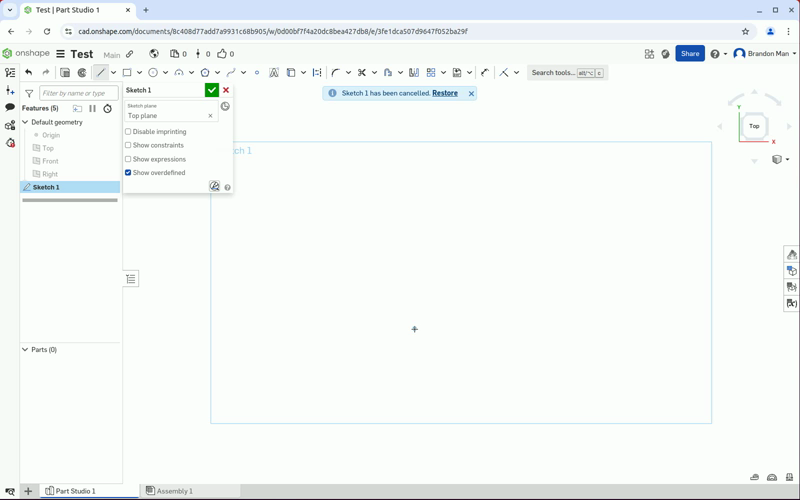
mouse_move(444, 328)
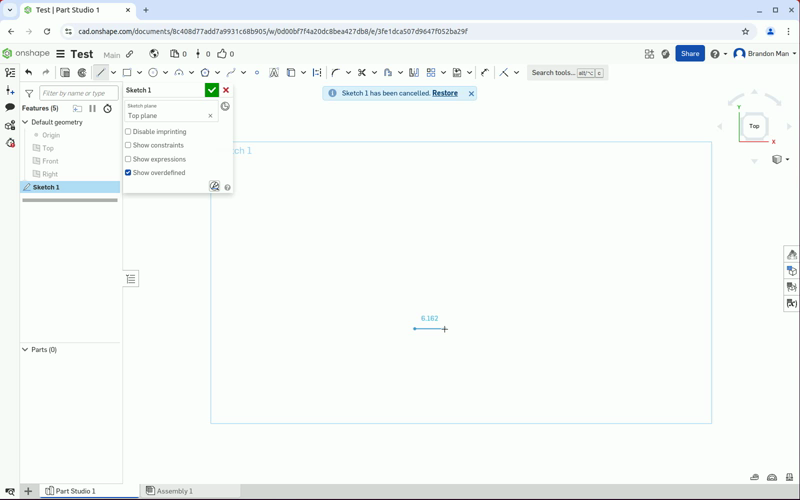
mouse_move(461, 328)
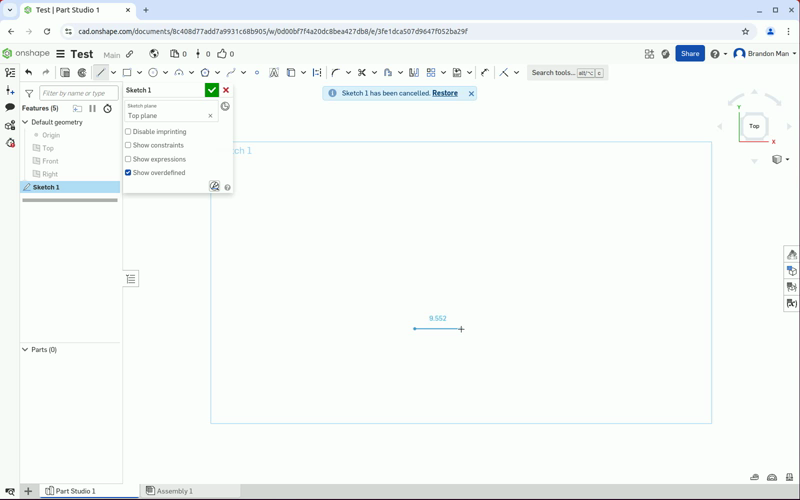
click(461, 328)
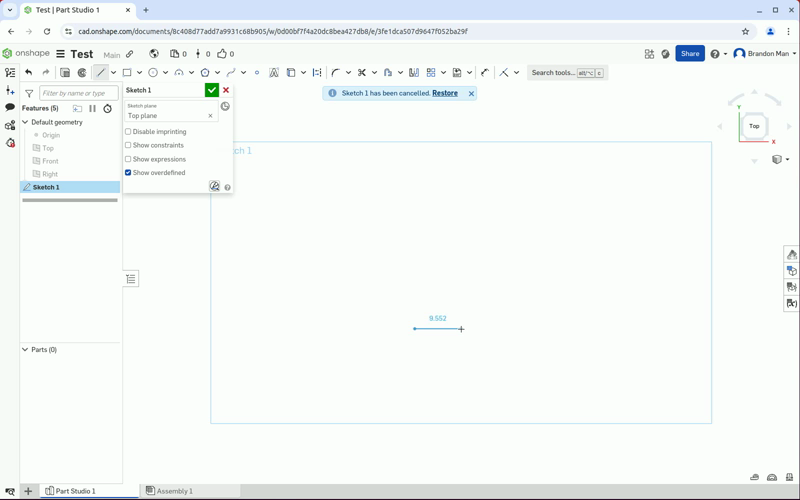
key_up(shift)
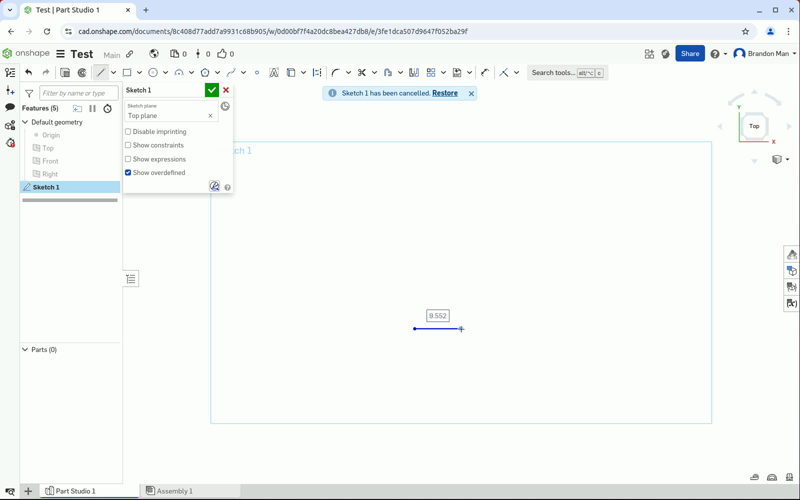
key_down(shift)
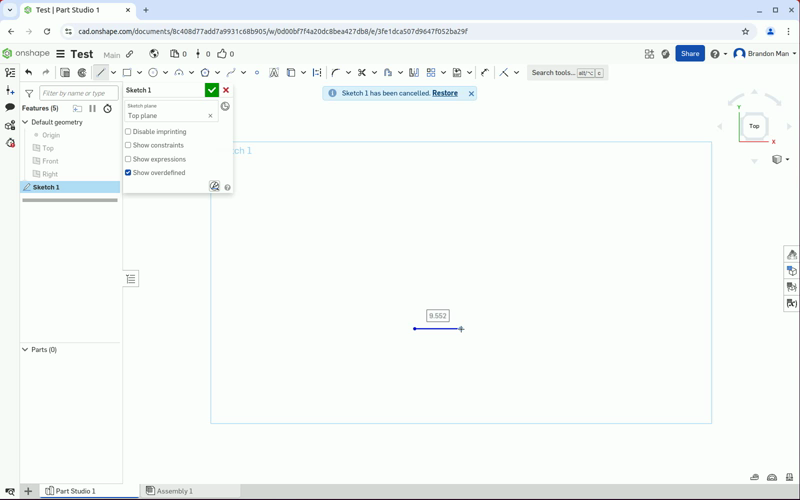
mouse_move(491, 328)
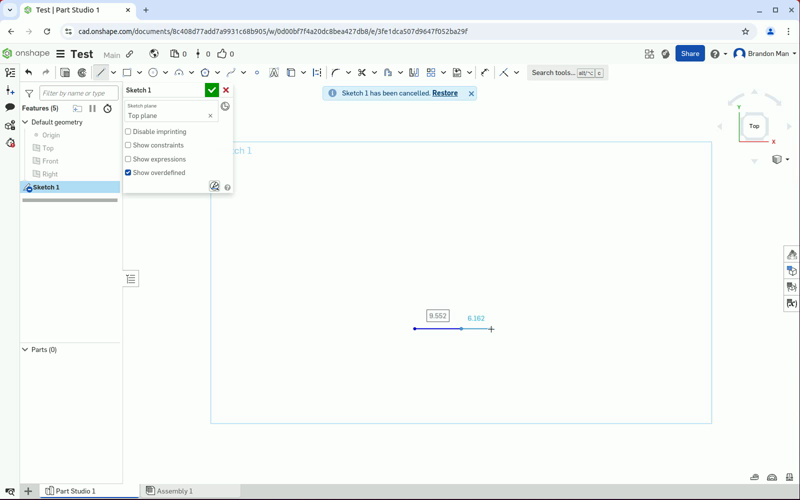
mouse_move(507, 328)
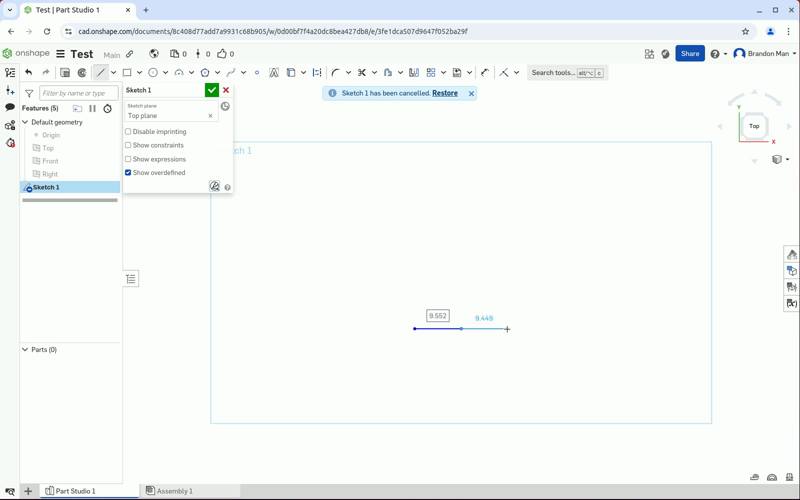
click(507, 328)
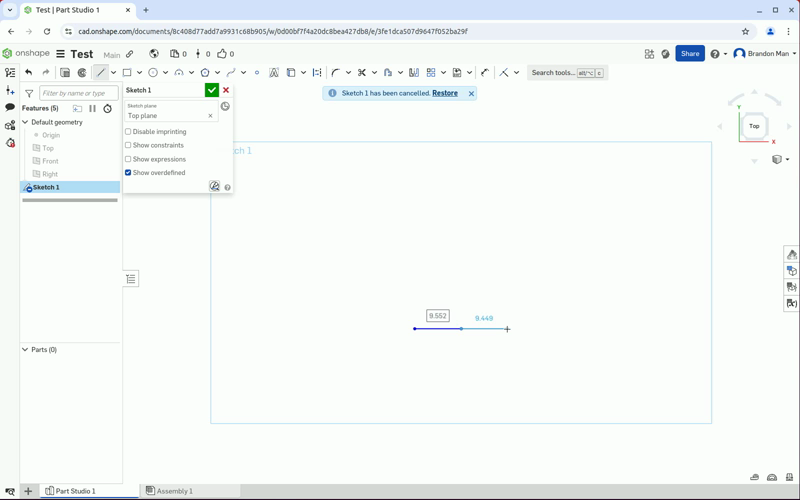
key_up(shift)
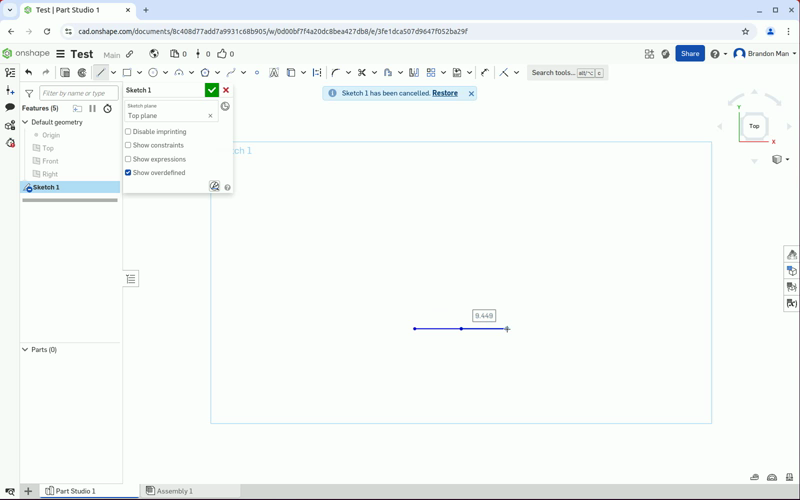
key_down(shift)
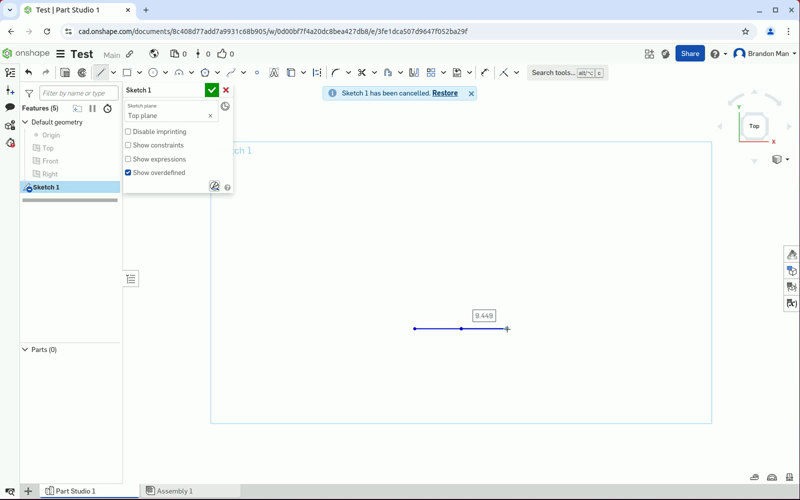
mouse_move(537, 328)
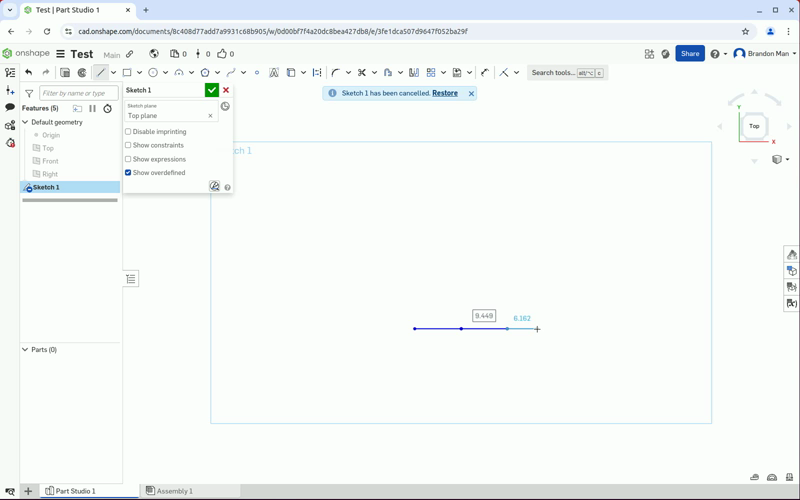
mouse_move(507, 296)
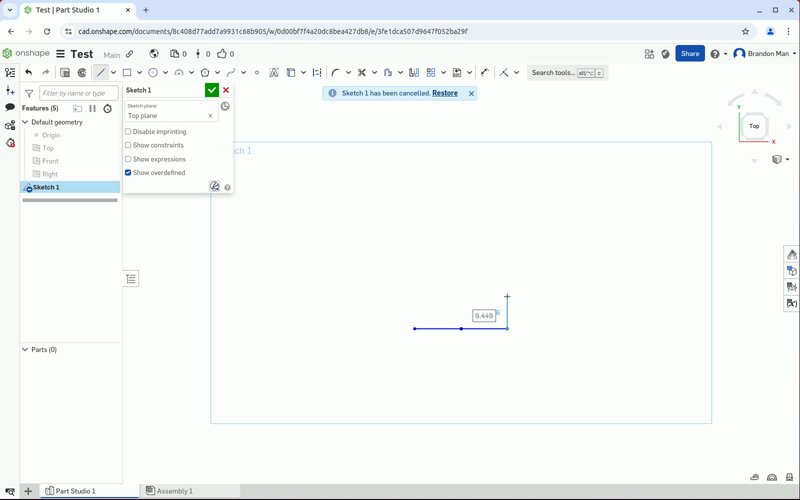
click(507, 296)
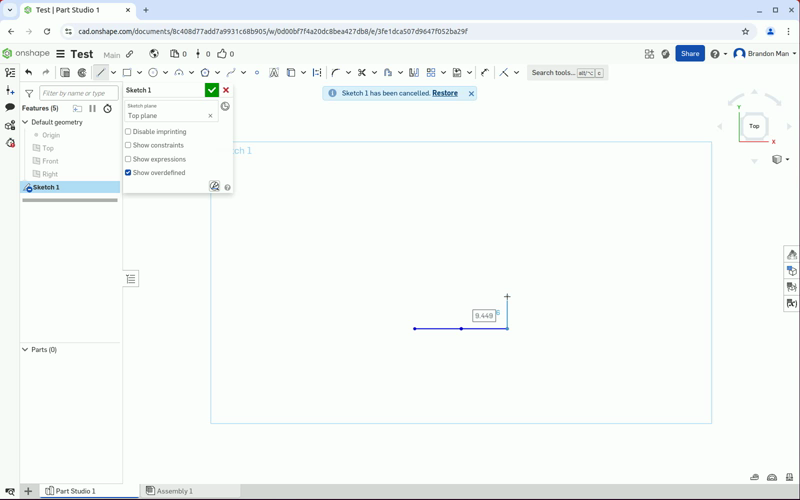
key_up(shift)
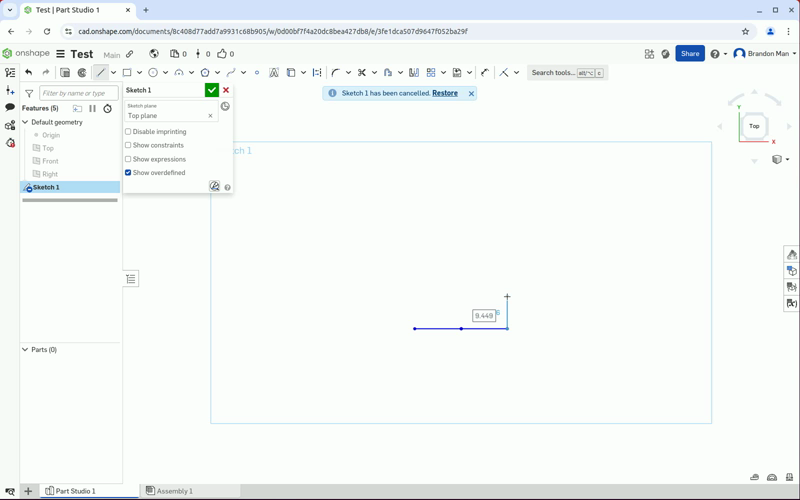
key_down(shift)
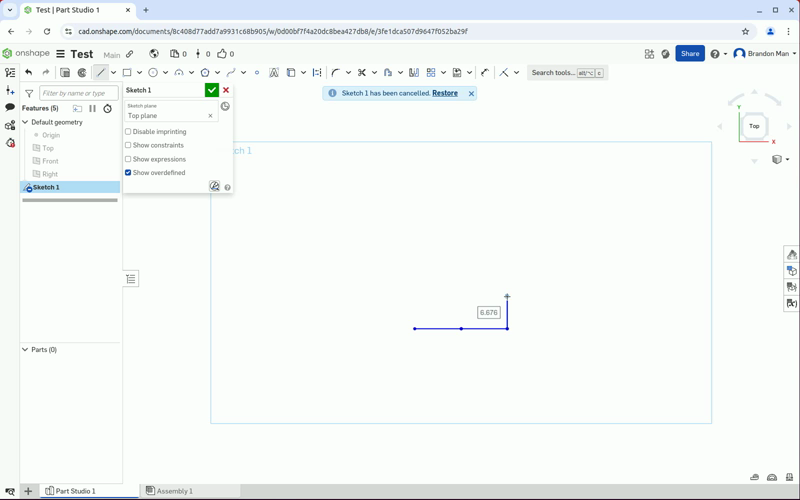
mouse_move(537, 296)
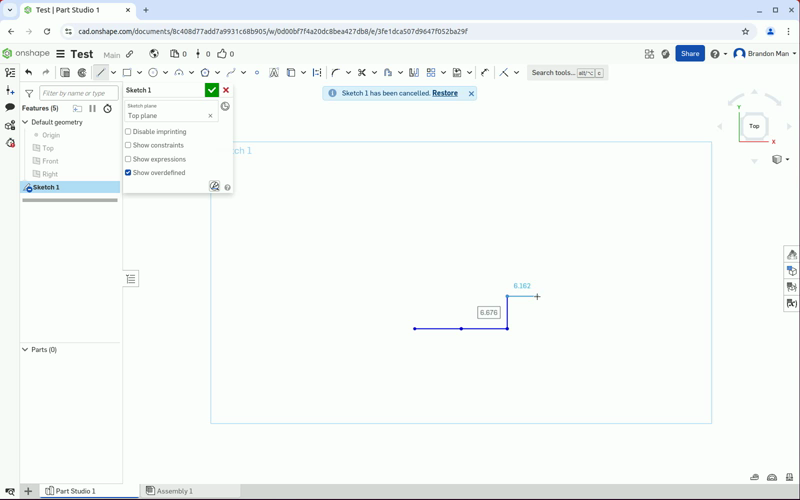
mouse_move(493, 282)
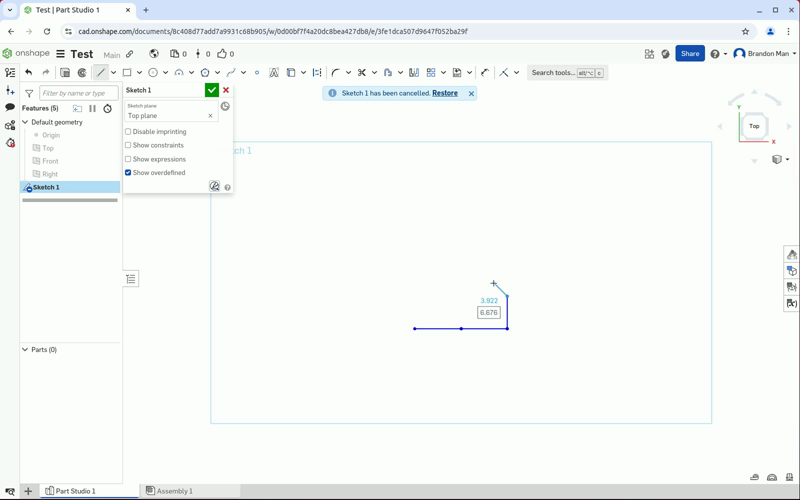
click(493, 282)
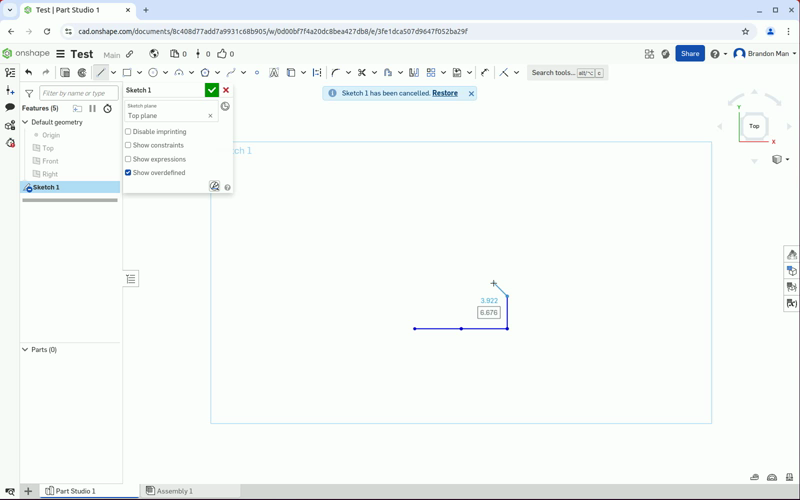
key_up(shift)
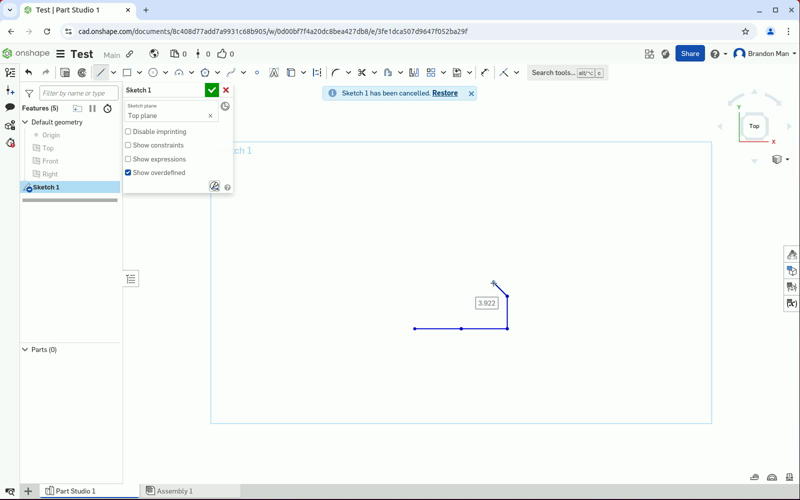
key_down(shift)
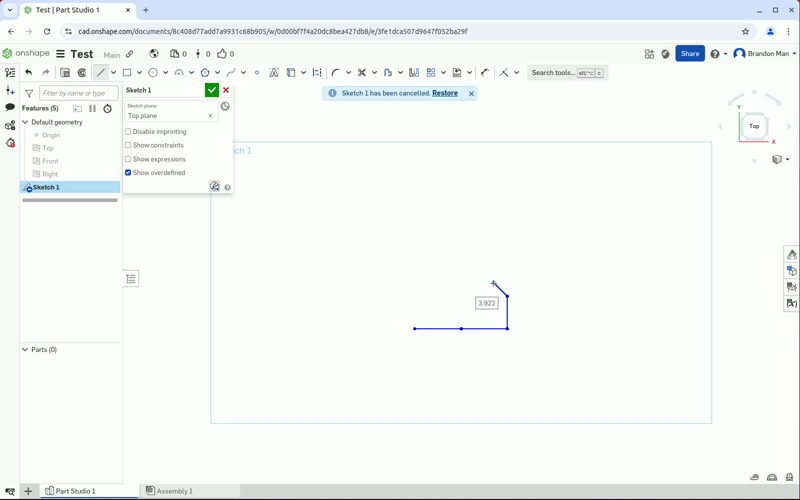
mouse_move(523, 282)
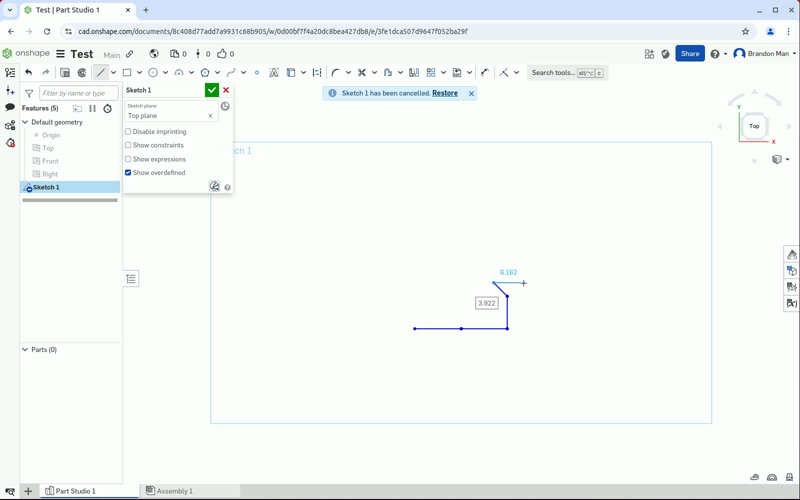
mouse_move(493, 233)
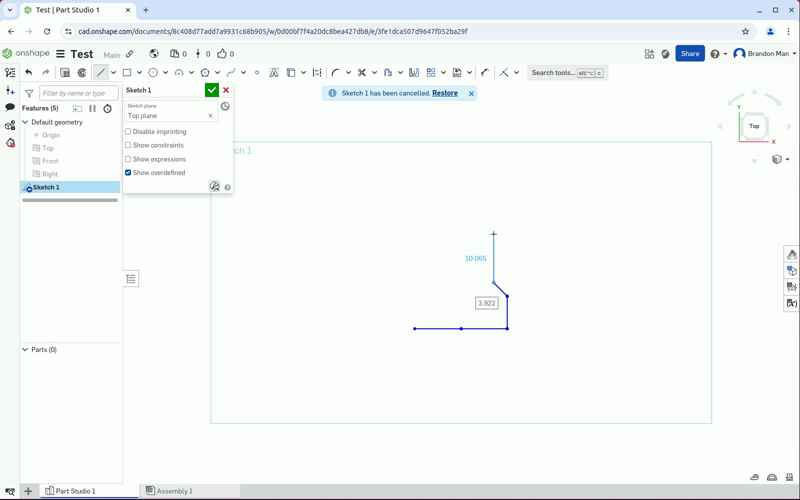
click(493, 233)
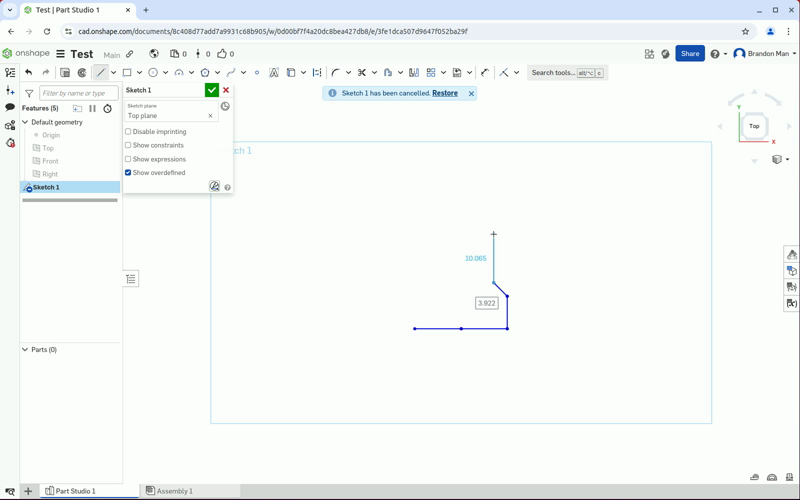
key_up(shift)
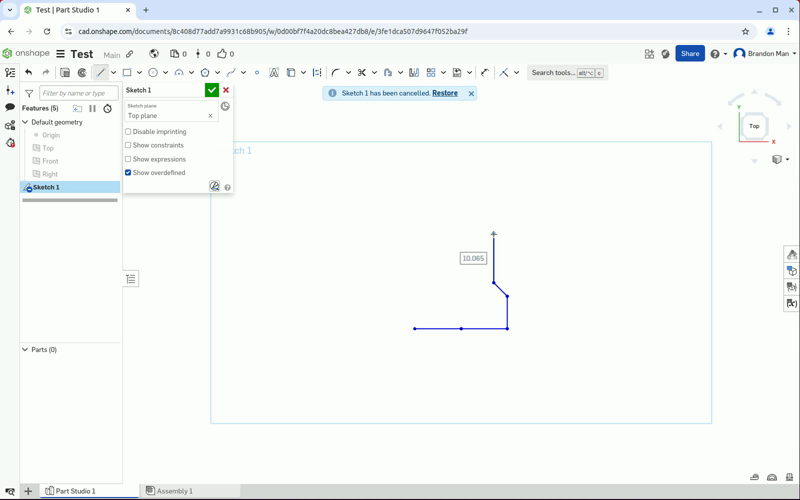
key_down(shift)
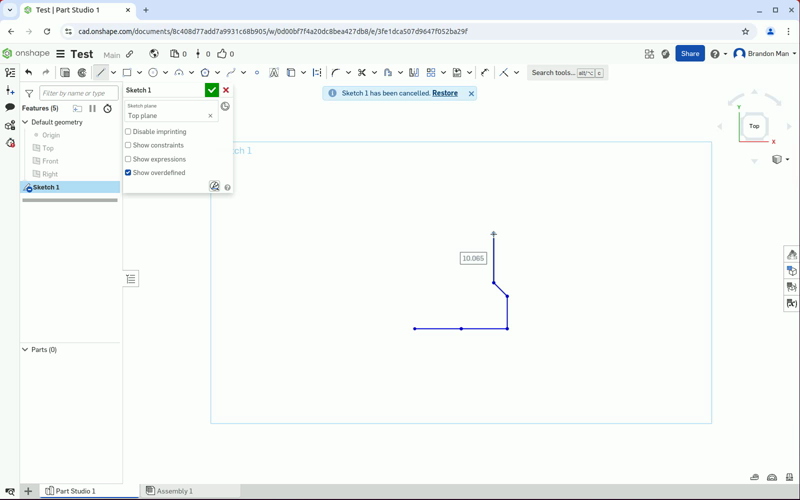
mouse_move(523, 233)
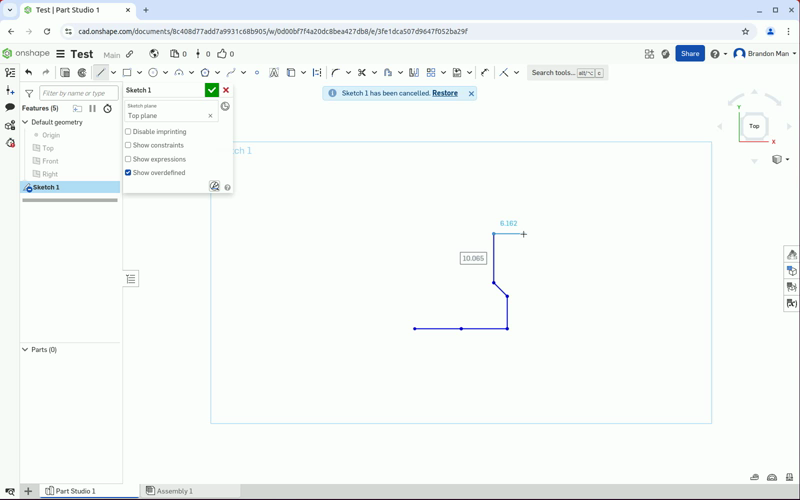
mouse_move(507, 225)
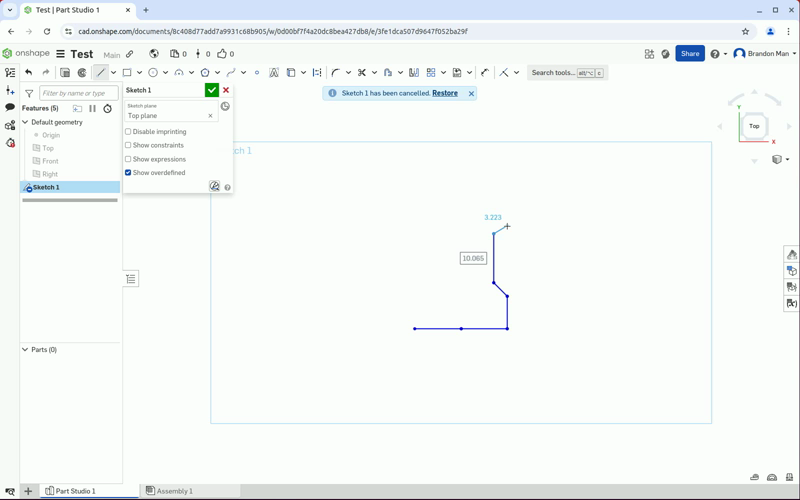
click(507, 225)
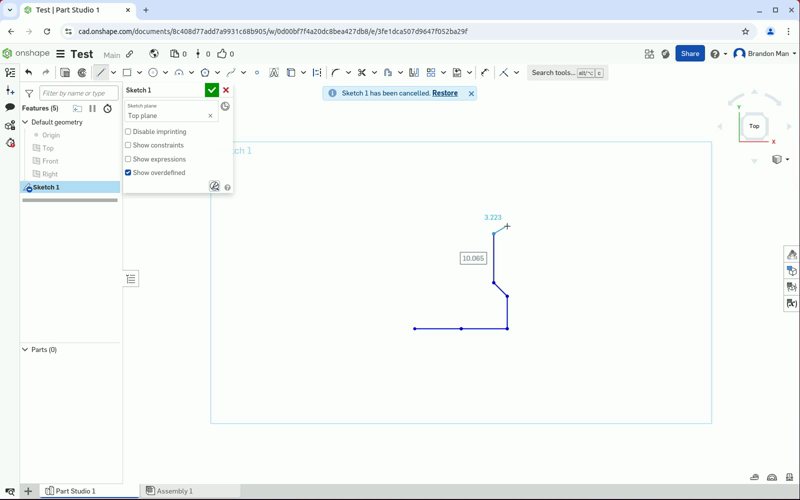
key_up(shift)
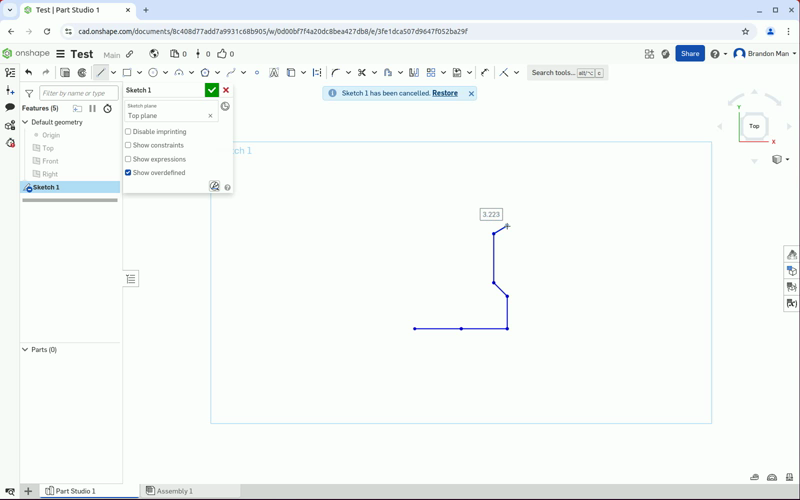
key_down(shift)
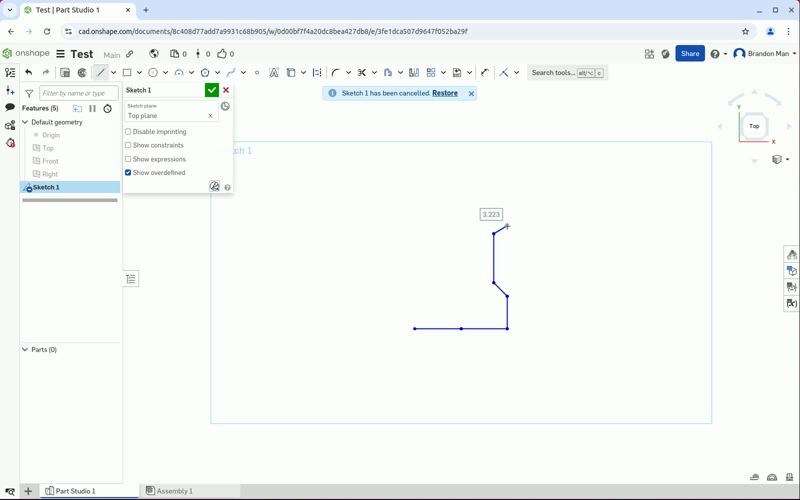
mouse_move(537, 225)
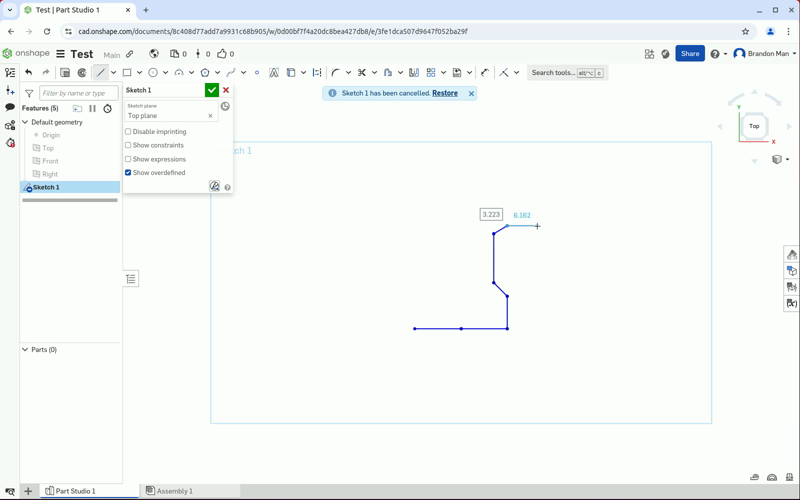
mouse_move(507, 199)
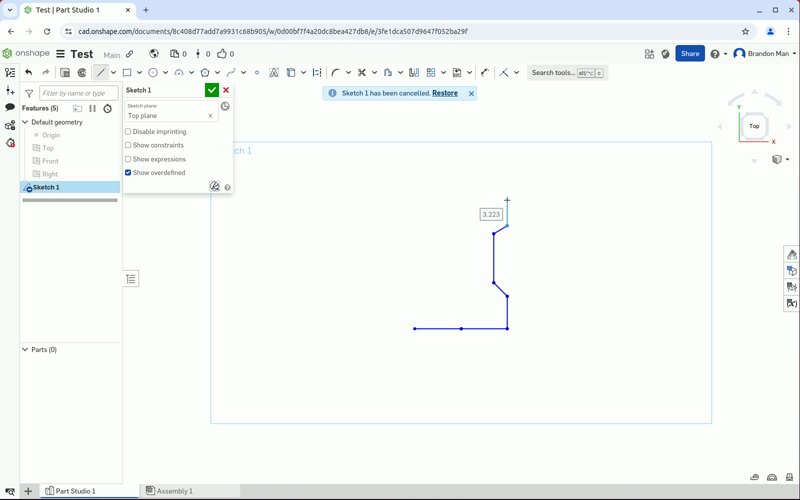
click(507, 199)
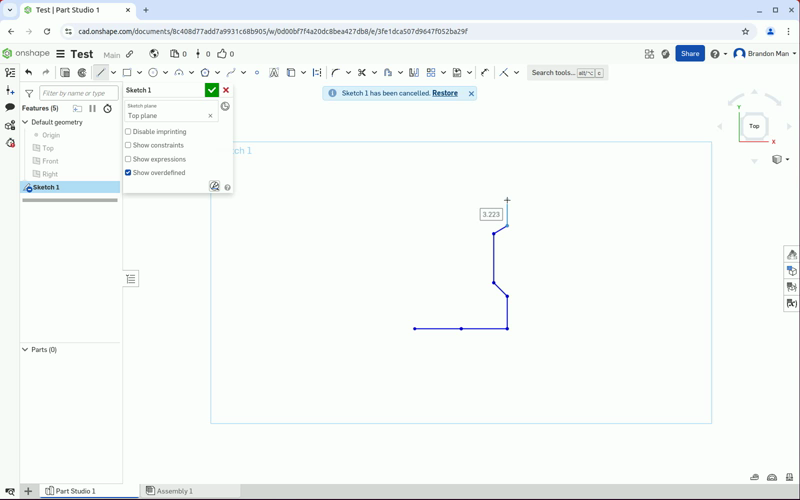
key_up(shift)
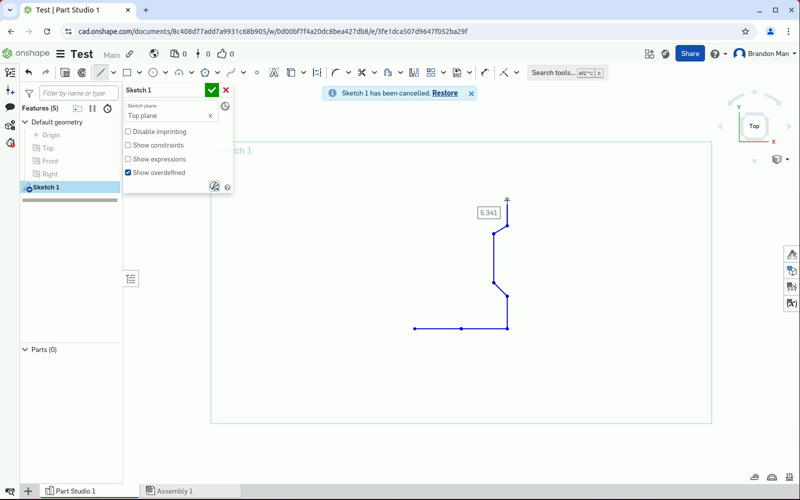
key_down(shift)
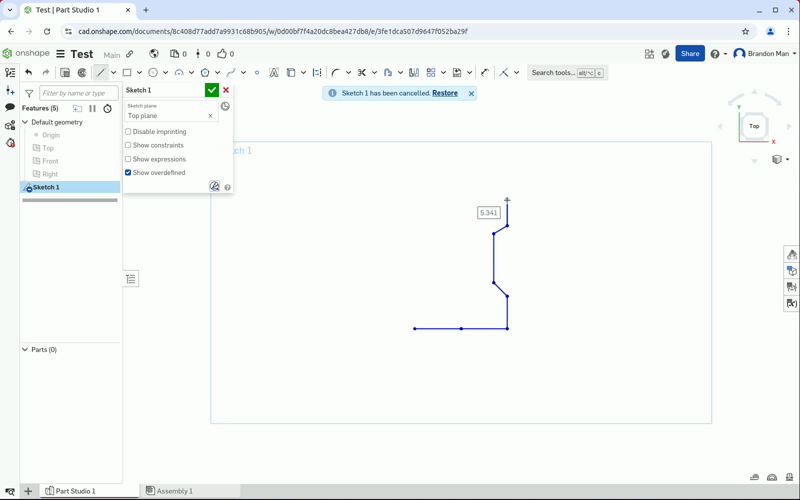
mouse_move(537, 199)
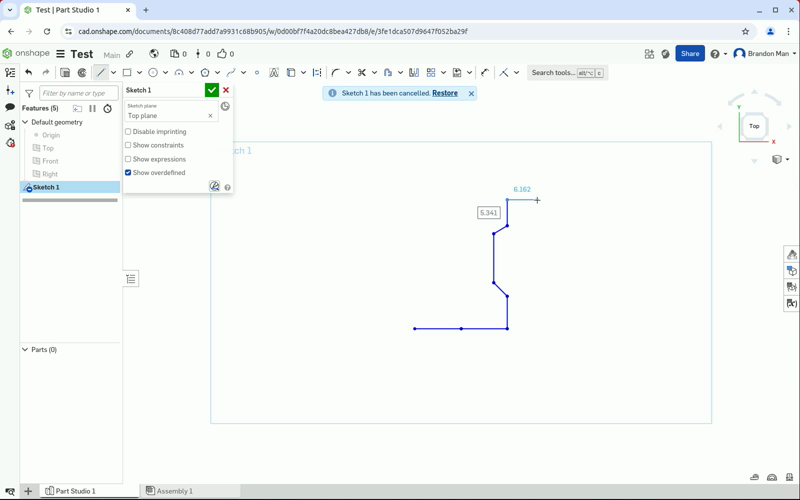
mouse_move(461, 199)
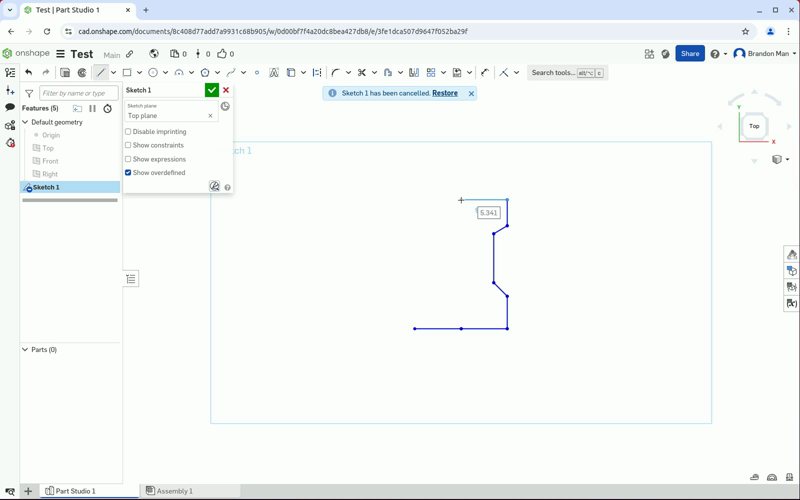
click(461, 199)
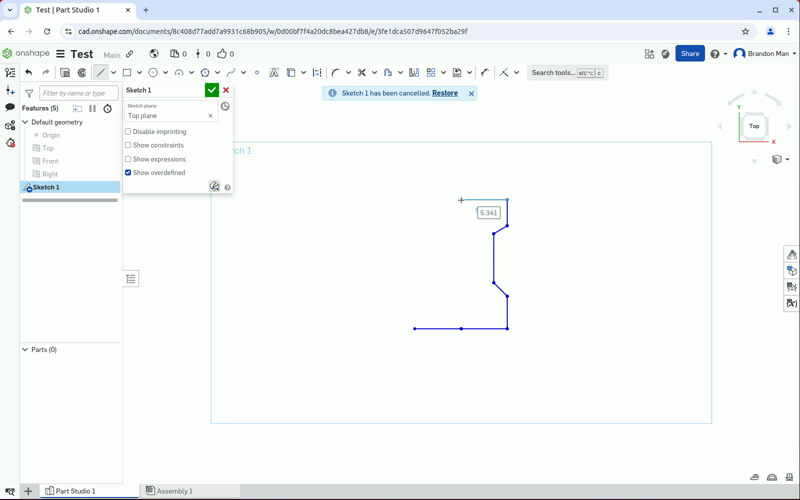
key_up(shift)
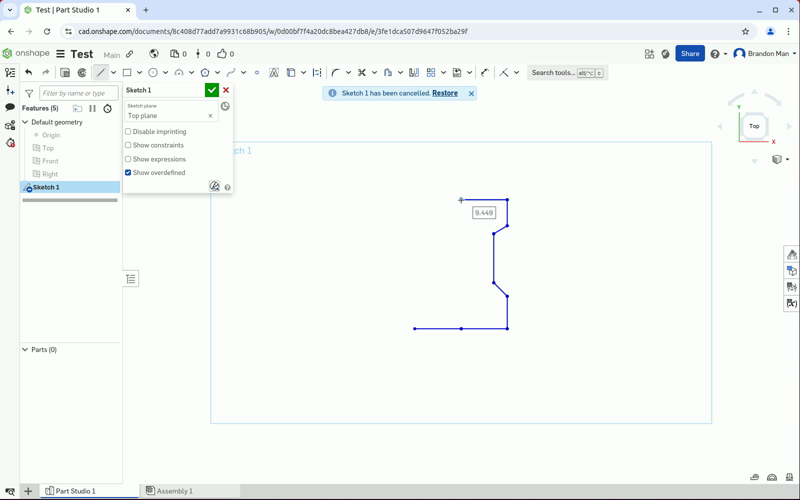
key_down(shift)
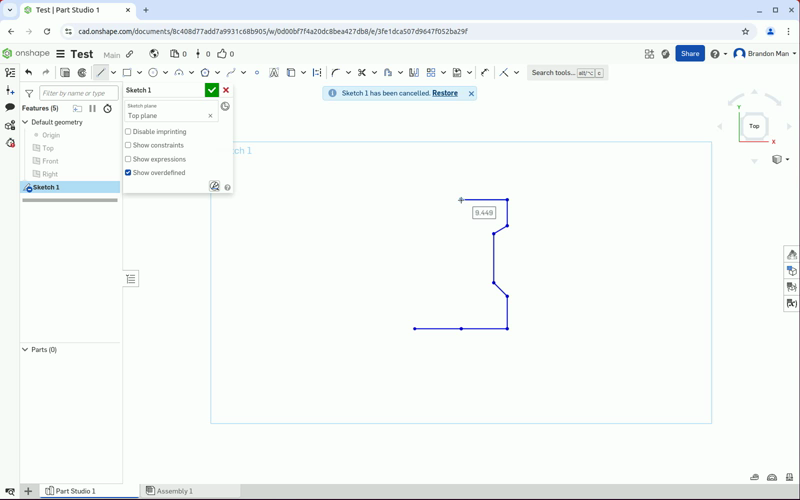
mouse_move(491, 199)
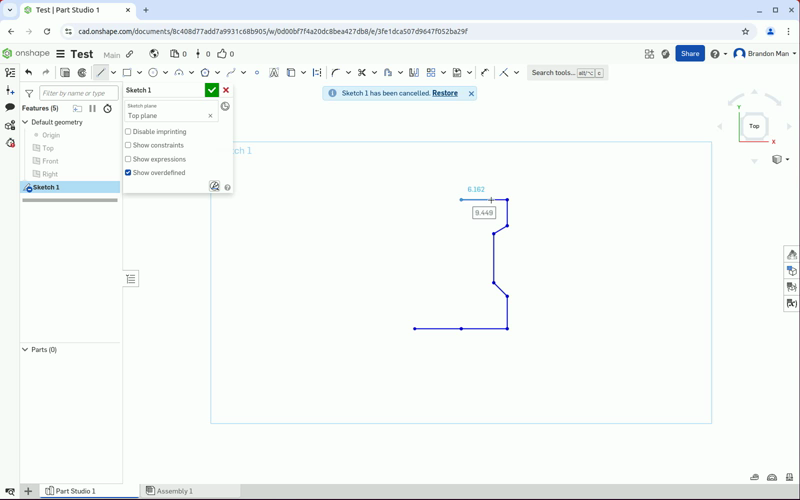
mouse_move(414, 199)
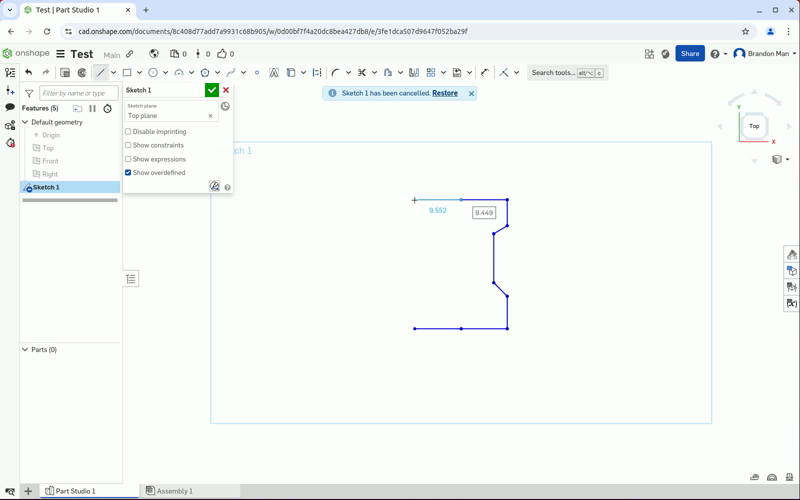
click(414, 199)
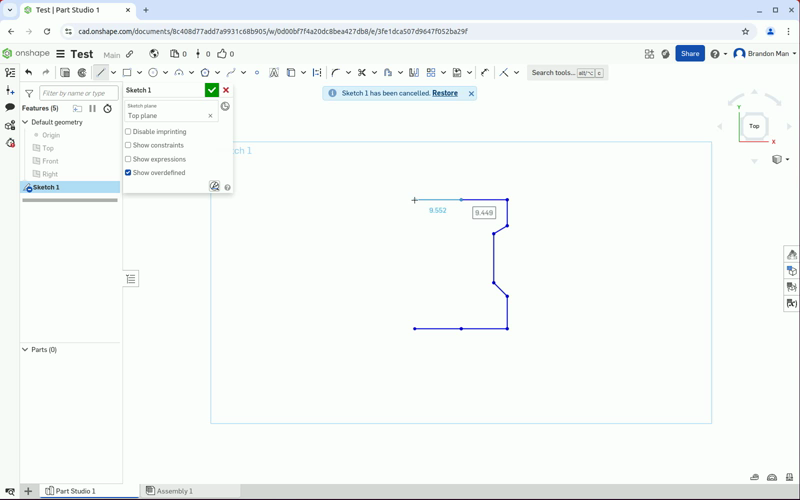
key_up(shift)
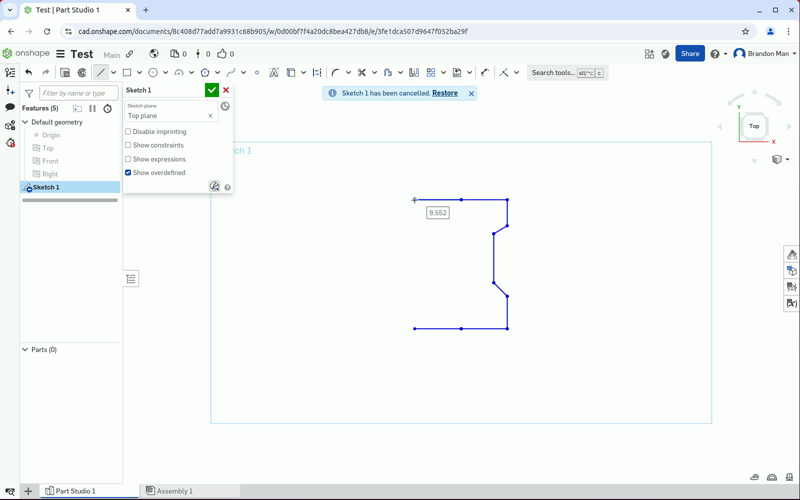
key_down(shift)
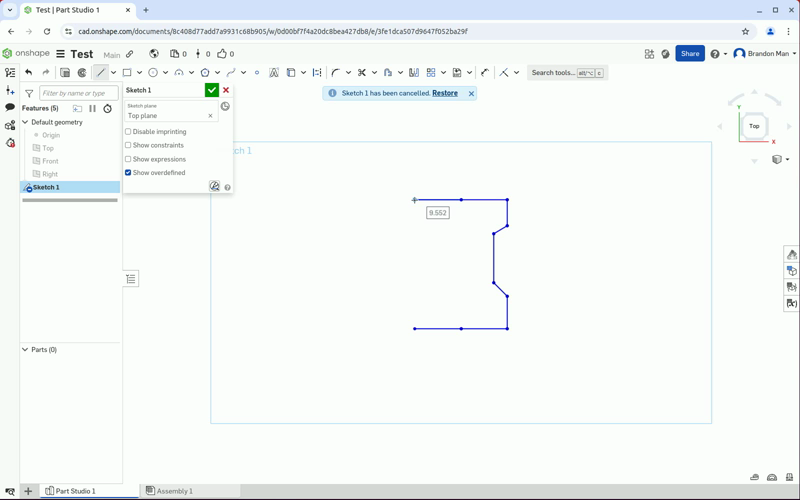
mouse_move(444, 199)
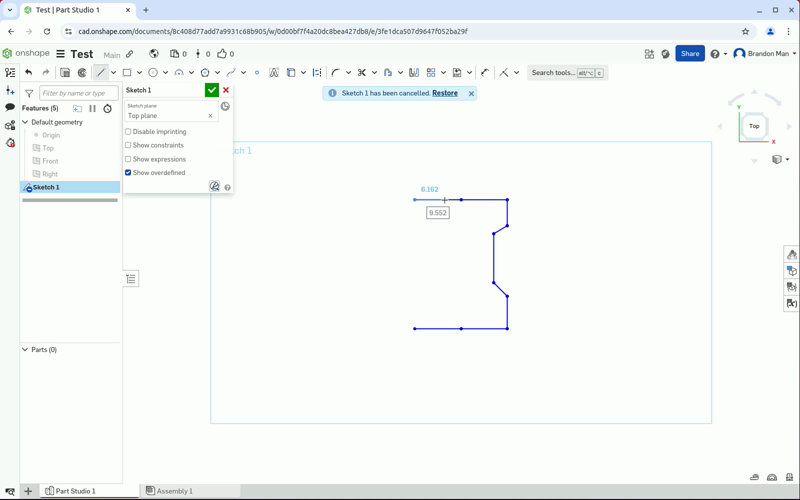
mouse_move(414, 225)
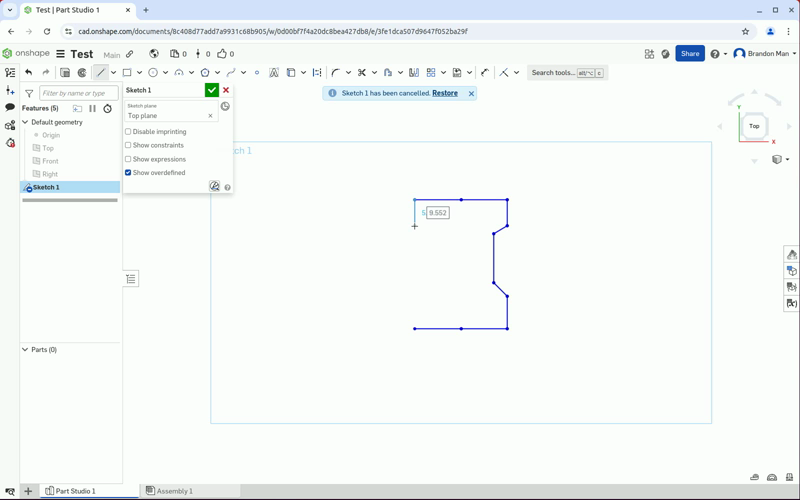
click(414, 225)
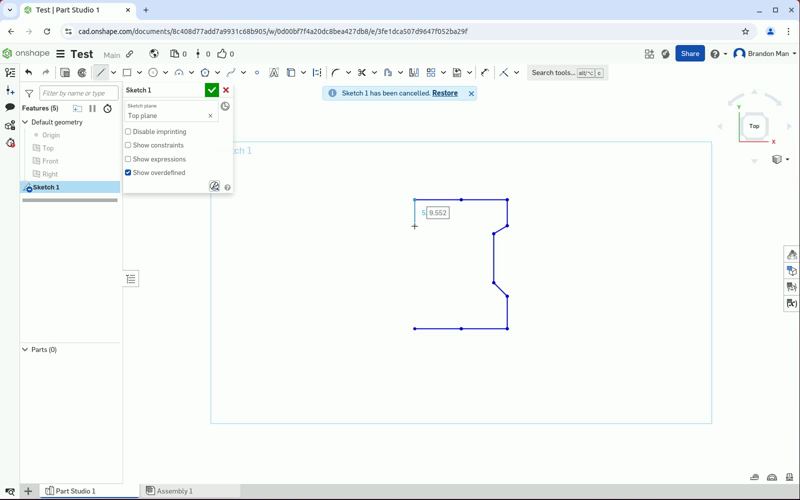
key_up(shift)
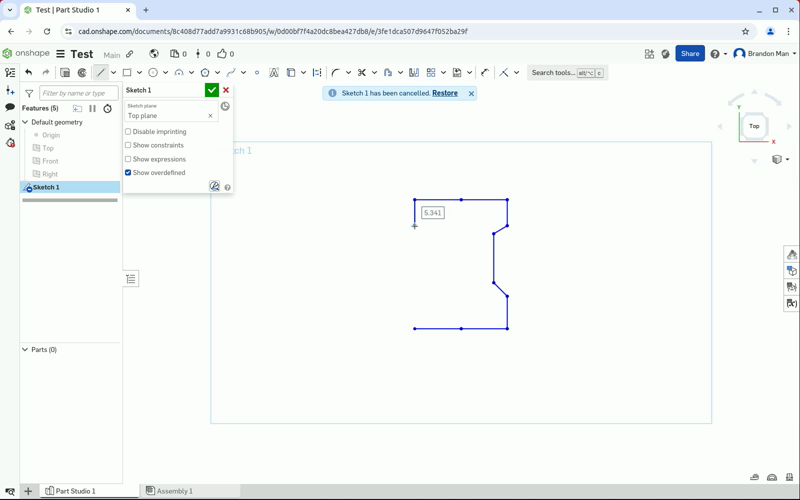
key_down(shift)
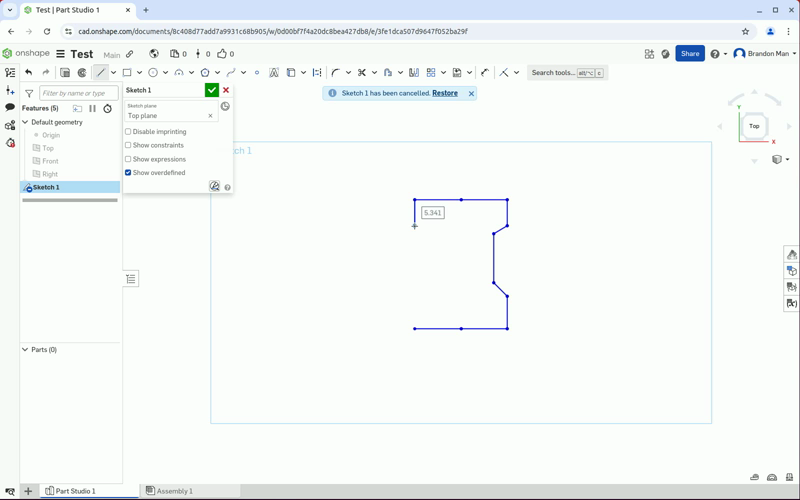
mouse_move(444, 225)
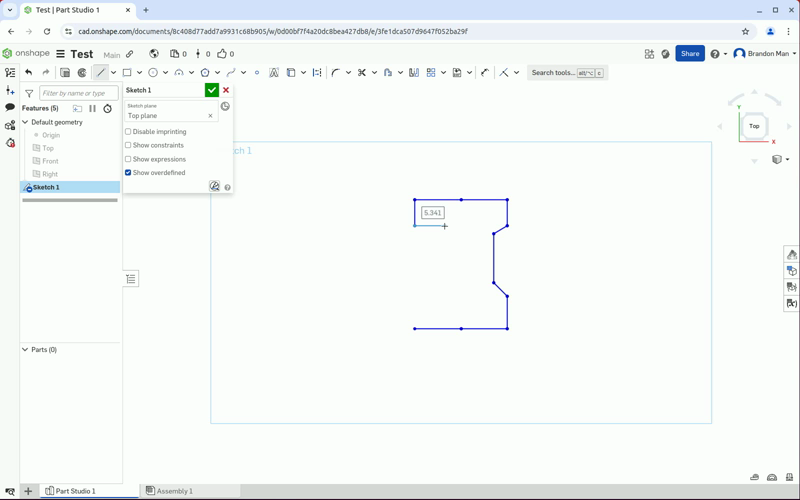
mouse_move(429, 233)
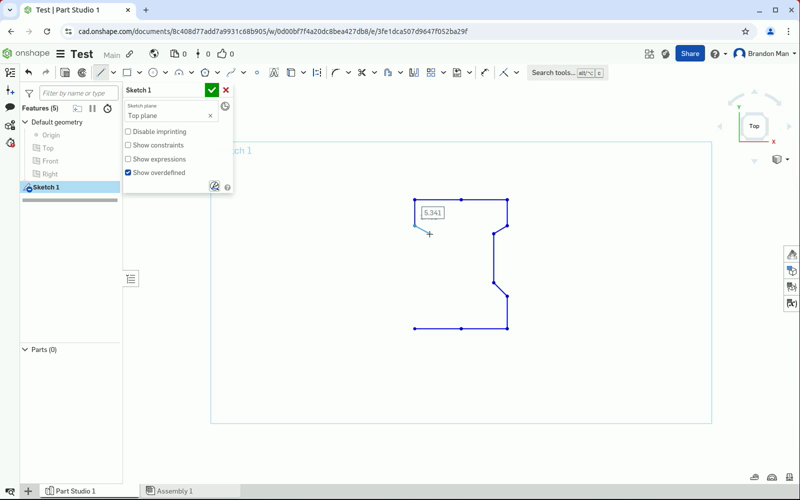
click(429, 233)
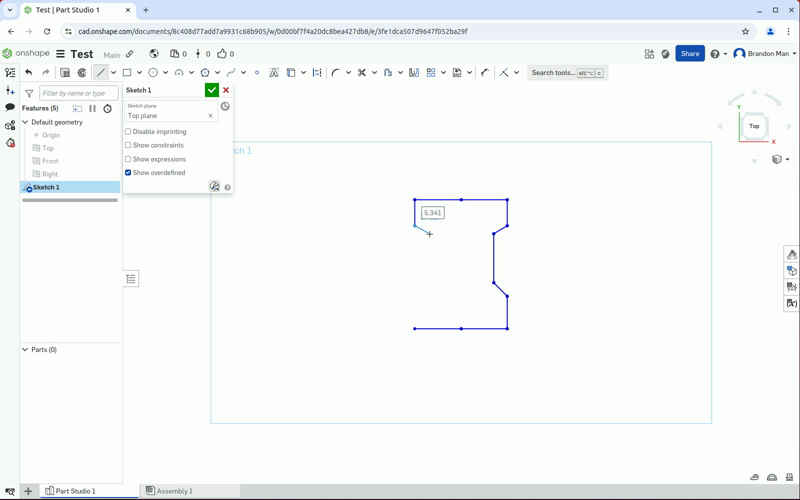
key_up(shift)
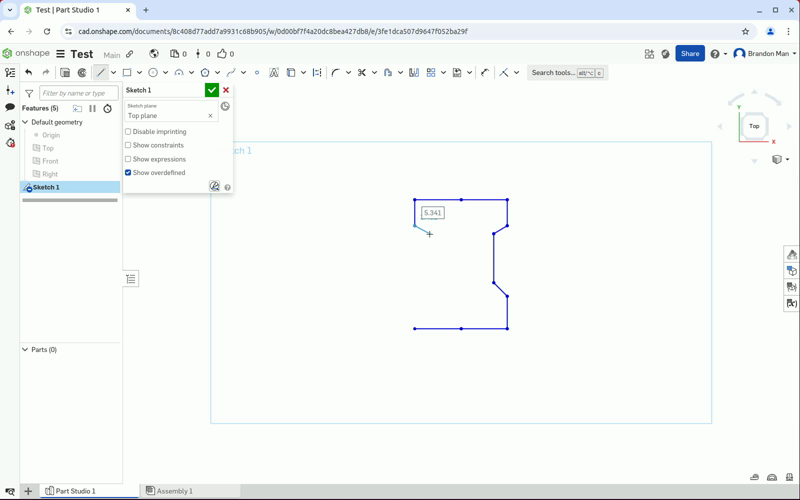
key_down(shift)
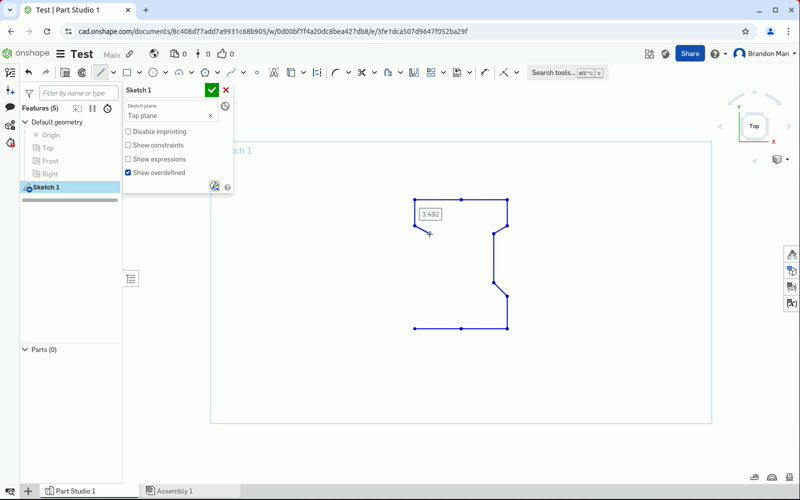
mouse_move(459, 233)
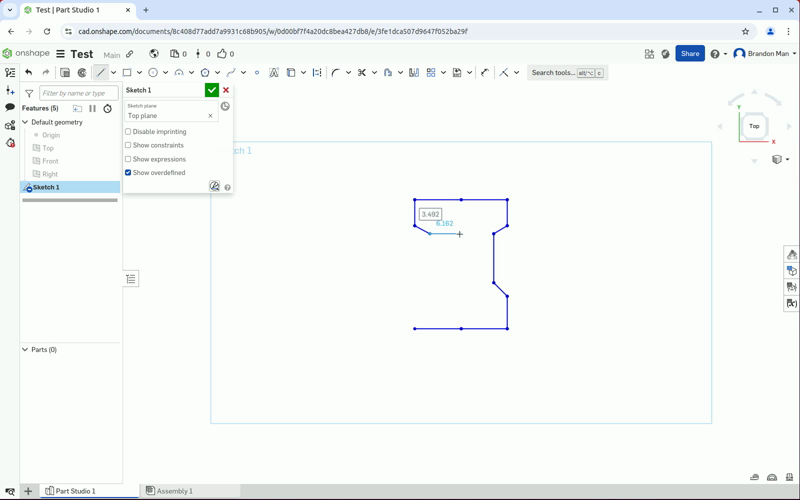
mouse_move(429, 282)
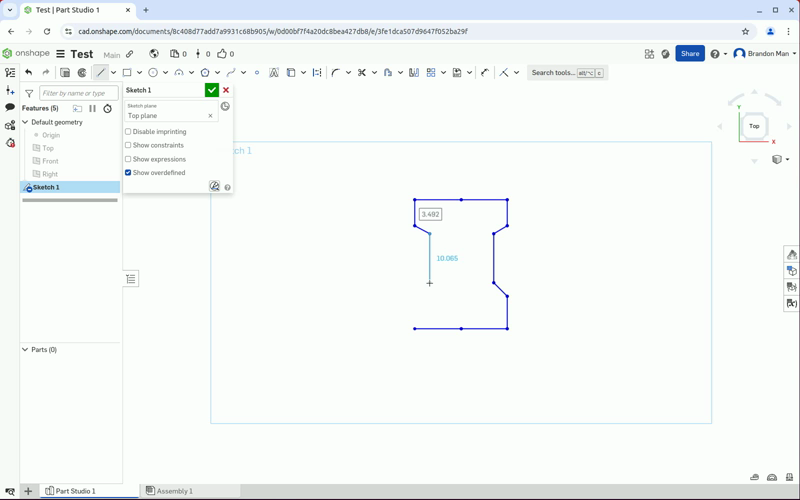
click(429, 282)
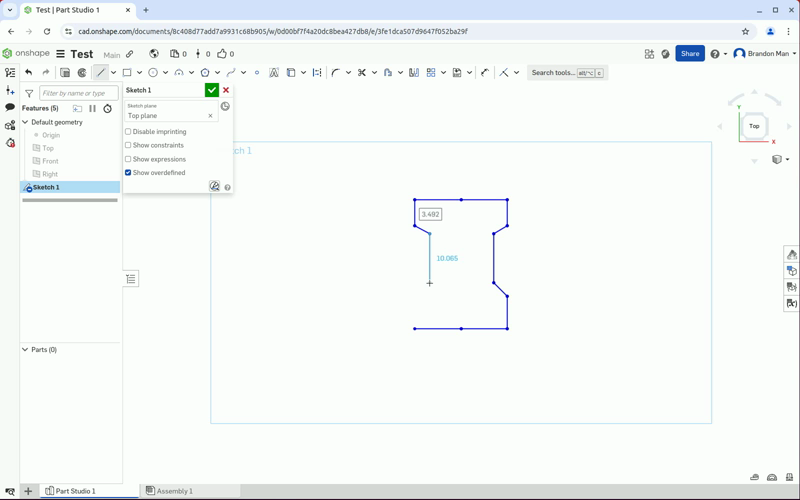
key_up(shift)
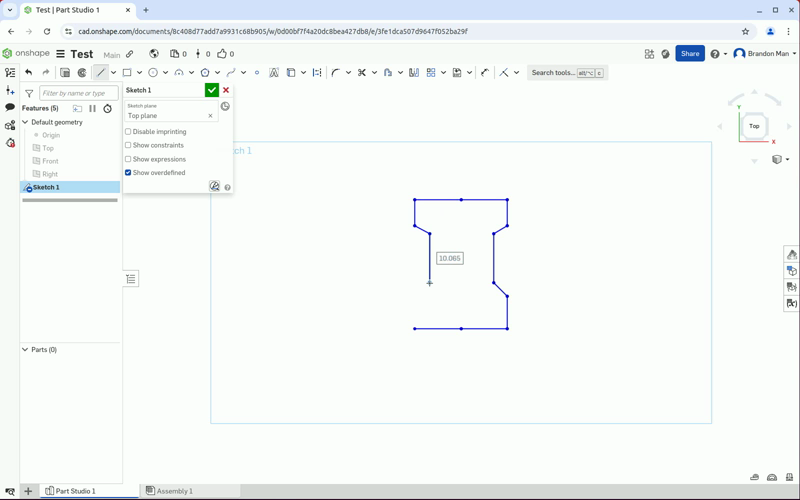
key_down(shift)
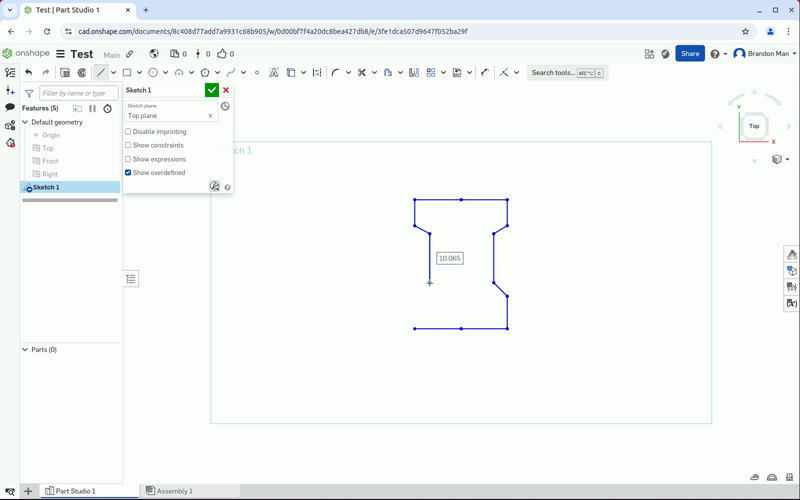
mouse_move(459, 282)
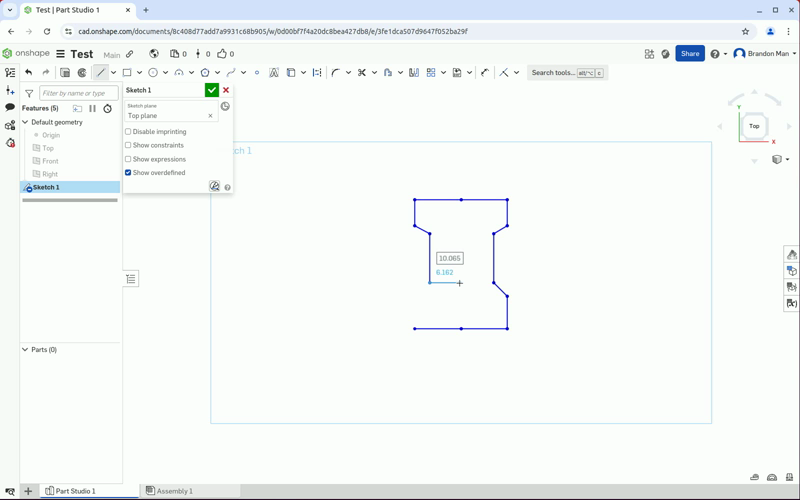
mouse_move(414, 296)
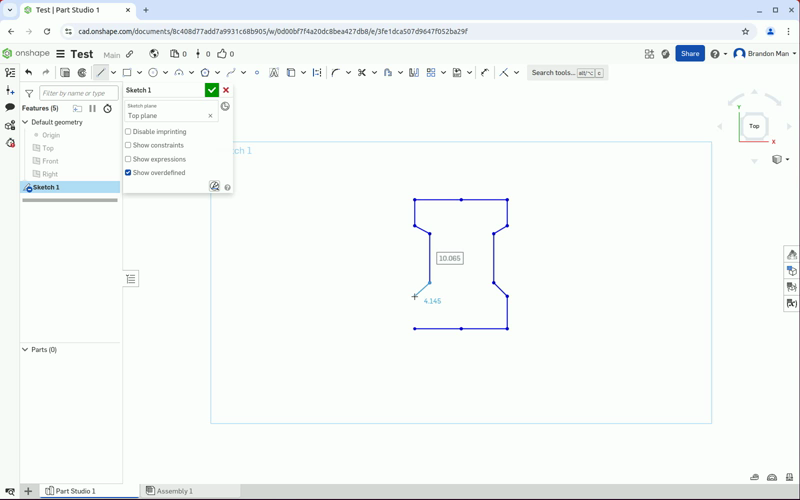
click(414, 296)
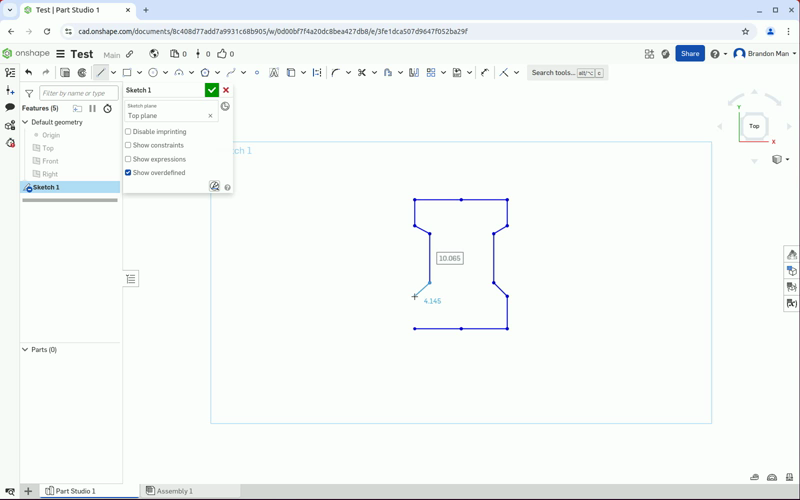
key_up(shift)
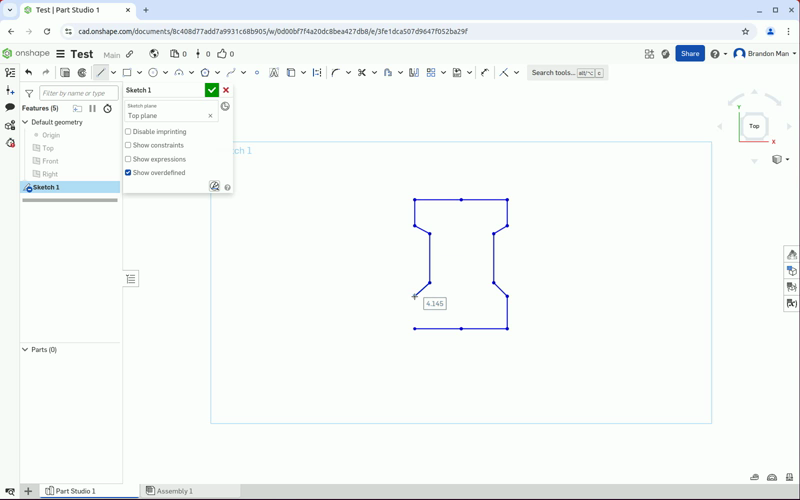
mouse_move(444, 296)
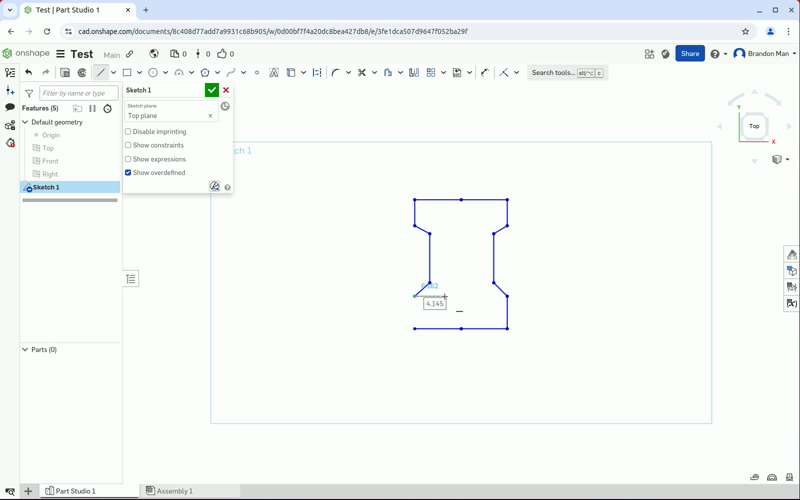
key_down(shift)
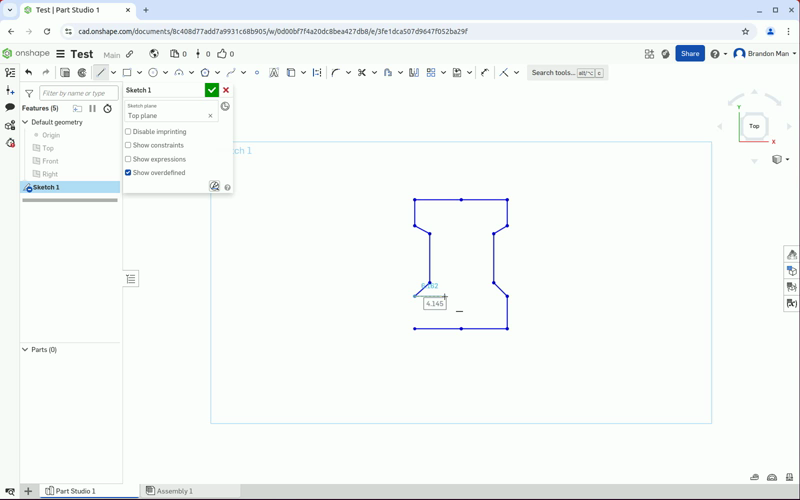
mouse_move(414, 328)
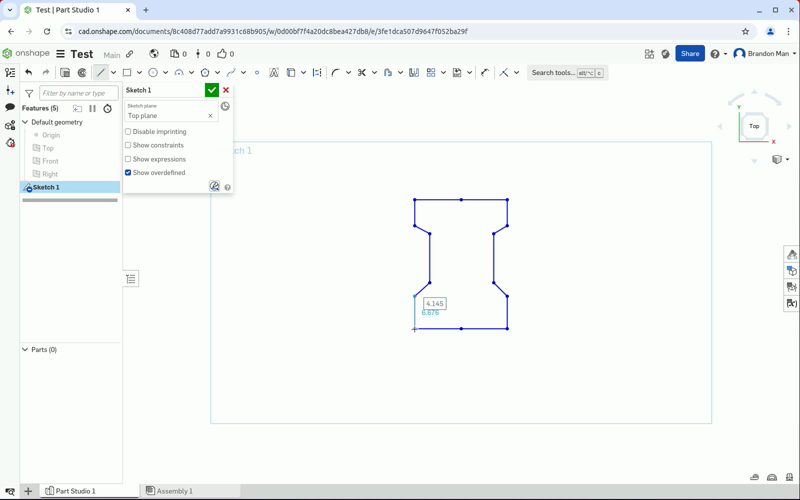
key_up(shift)
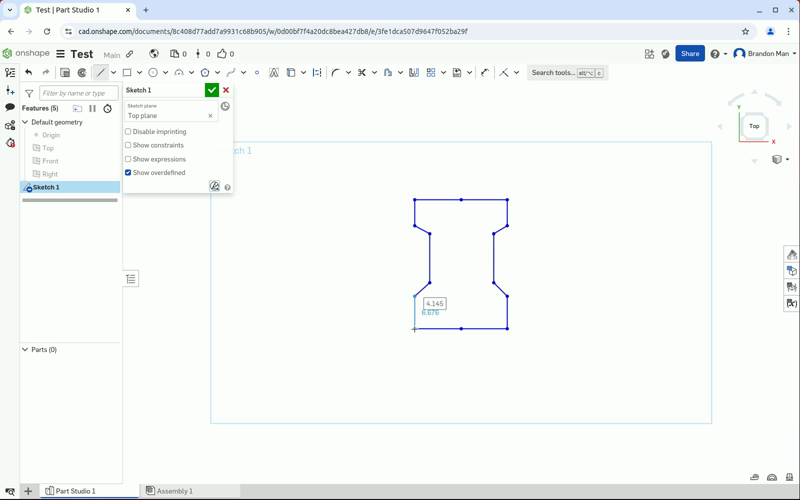
click(414, 328)
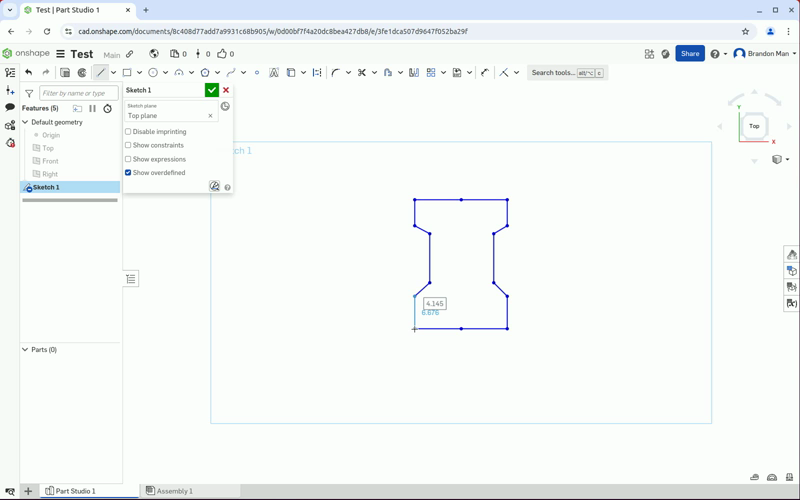
key(esc)
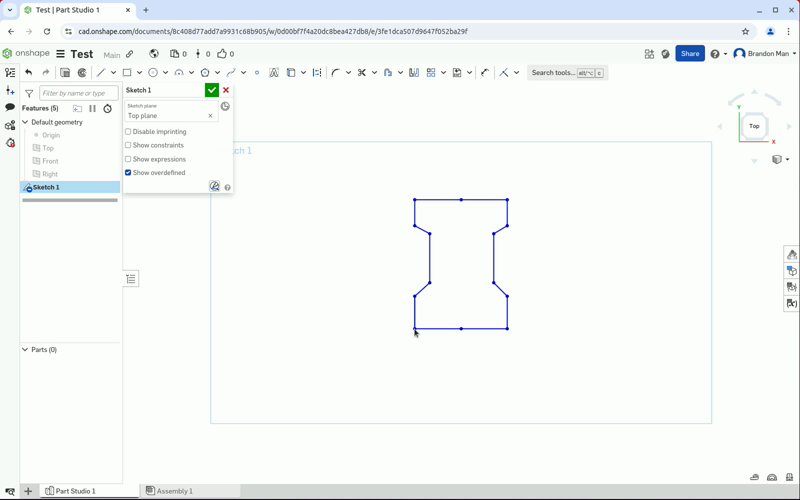
mouse_move(488, 214)
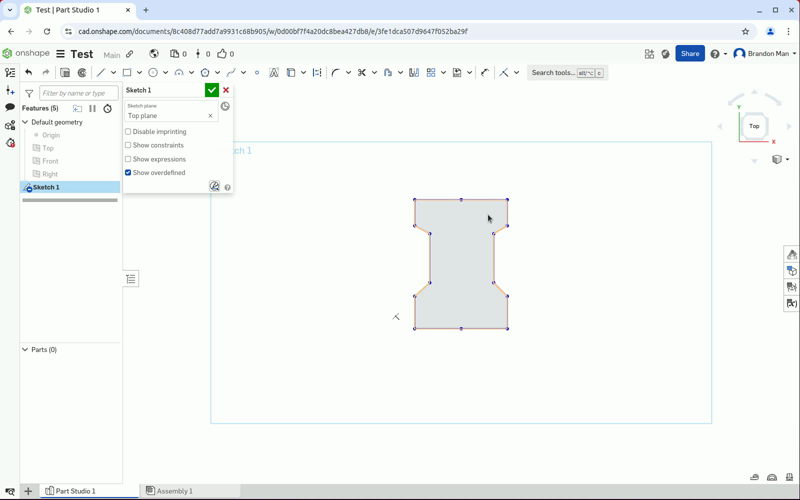
click(488, 214)
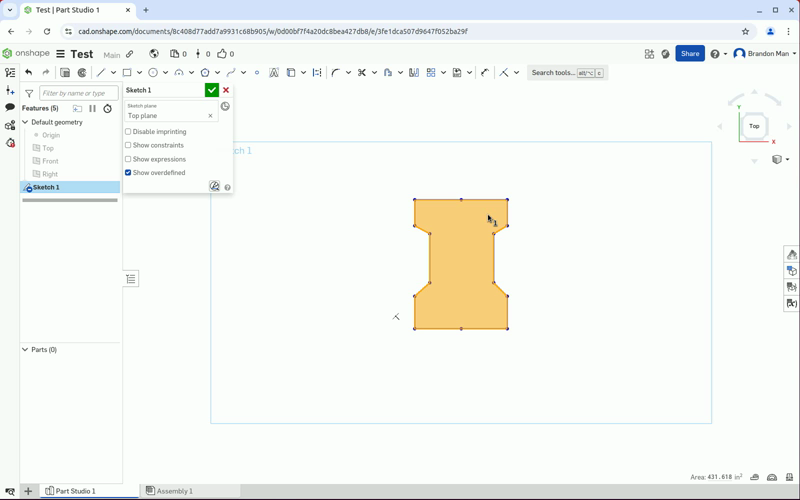
mouse_move(73, 352)
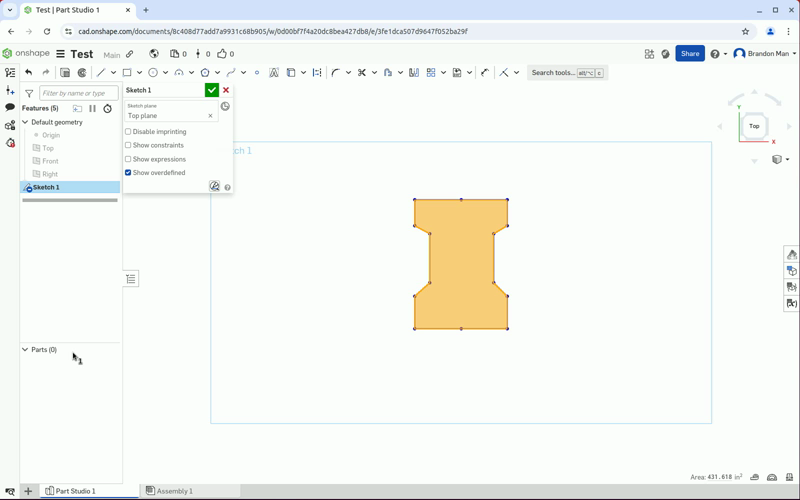
key(shift+y)
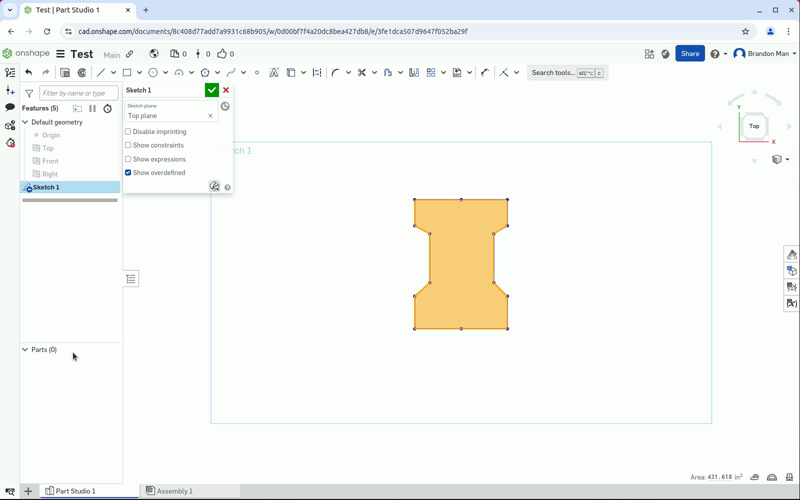
key(shift+e)
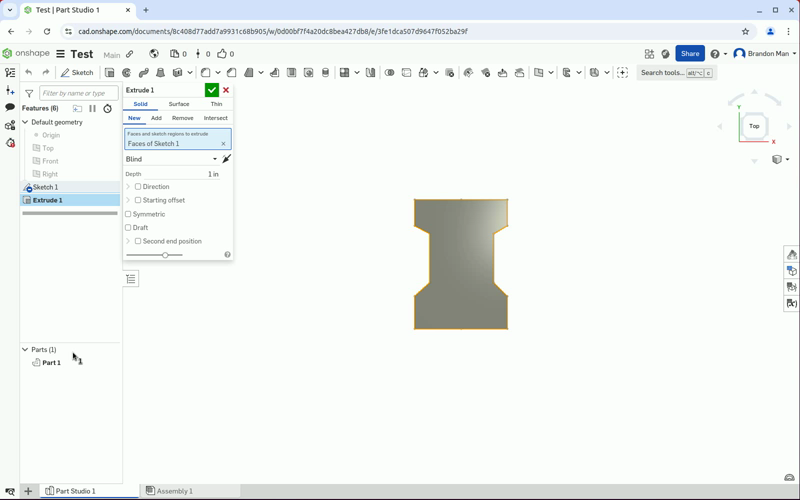
mouse_move(143, 106)
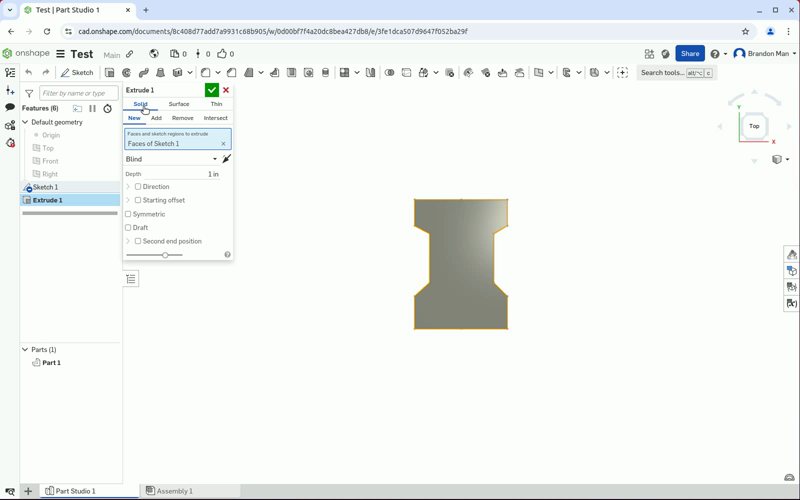
click(143, 106)
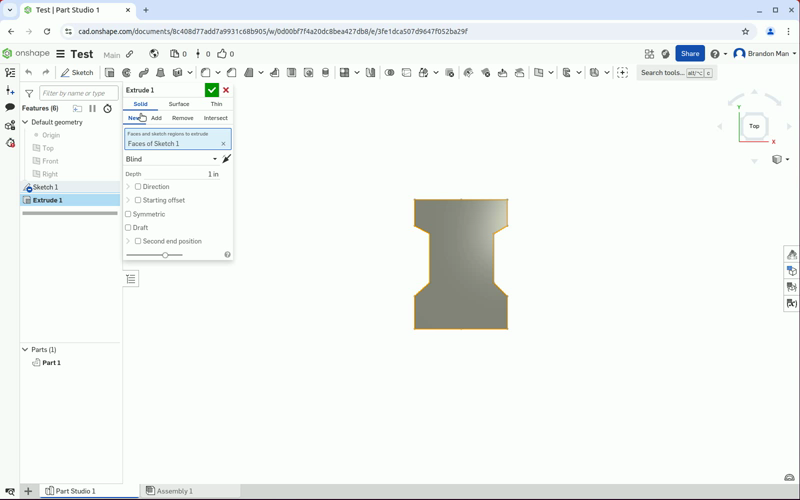
mouse_move(137, 120)
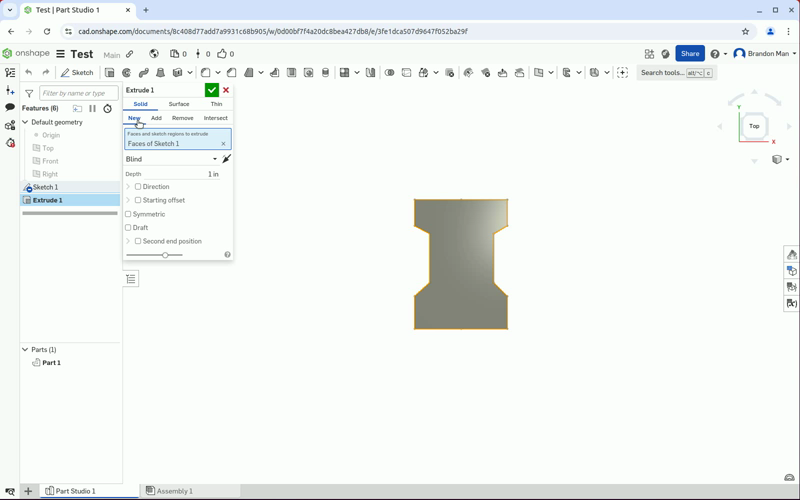
click(137, 120)
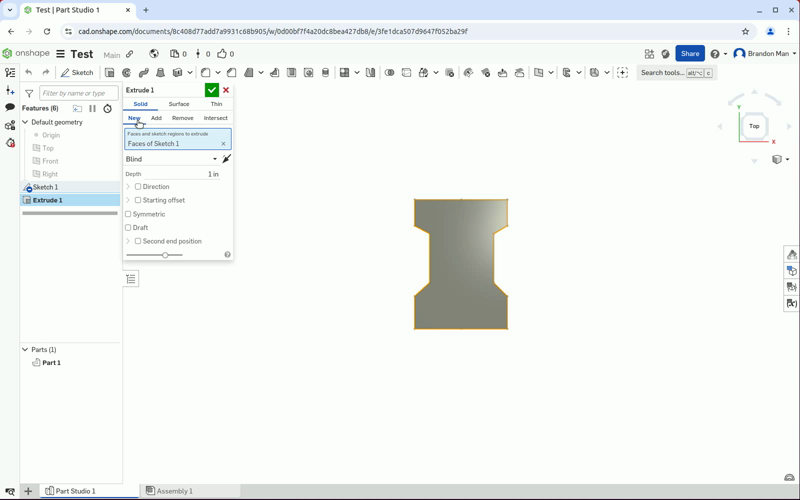
key(tab, 4)
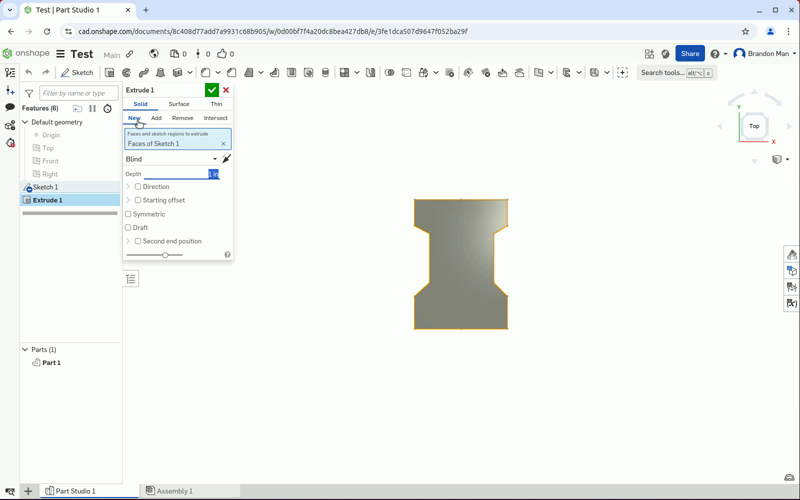
text(23.108)
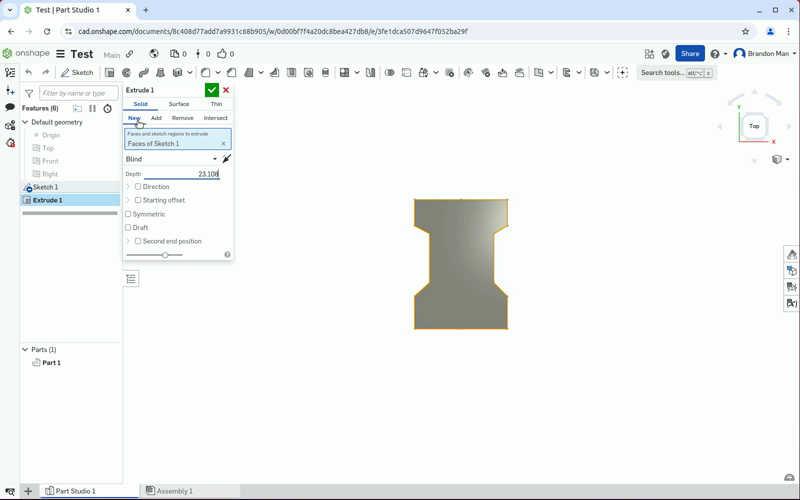
key(enter)
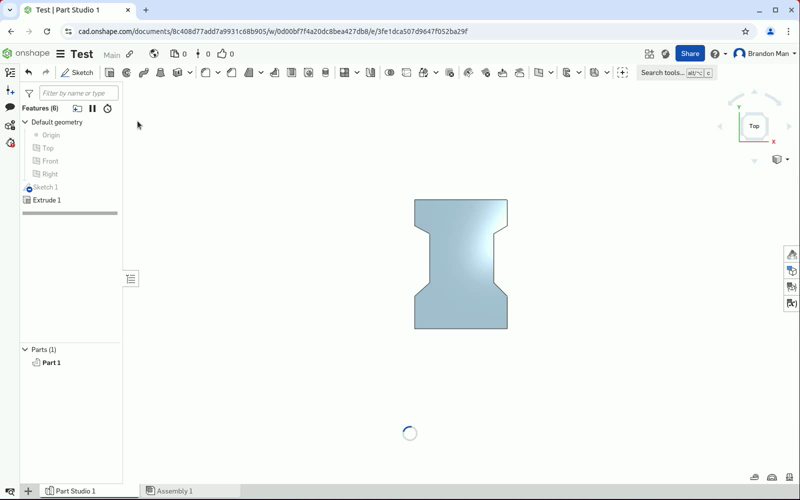
key(shift+h)
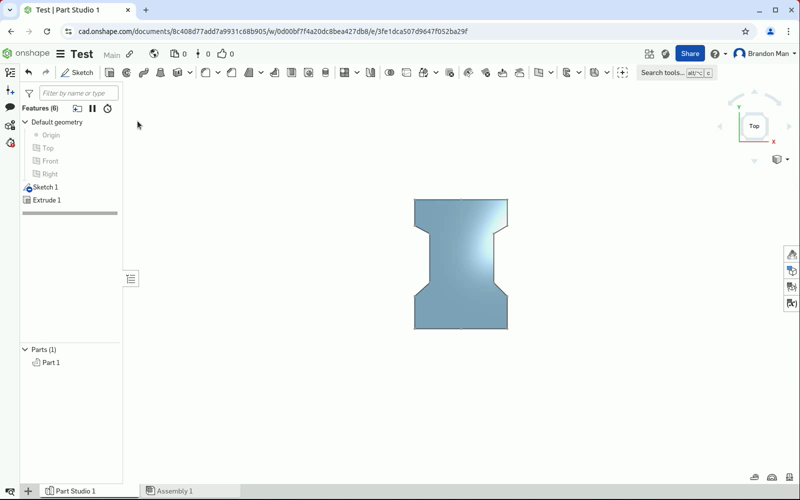
key(shift+h)
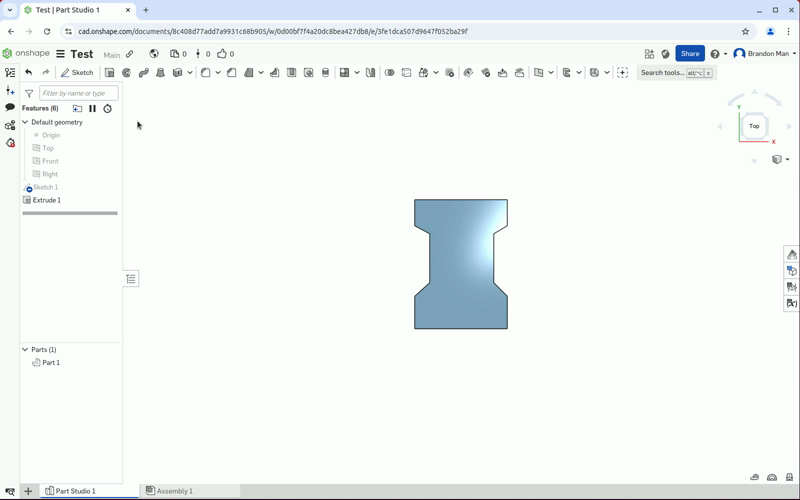
mouse_move(73, 189)
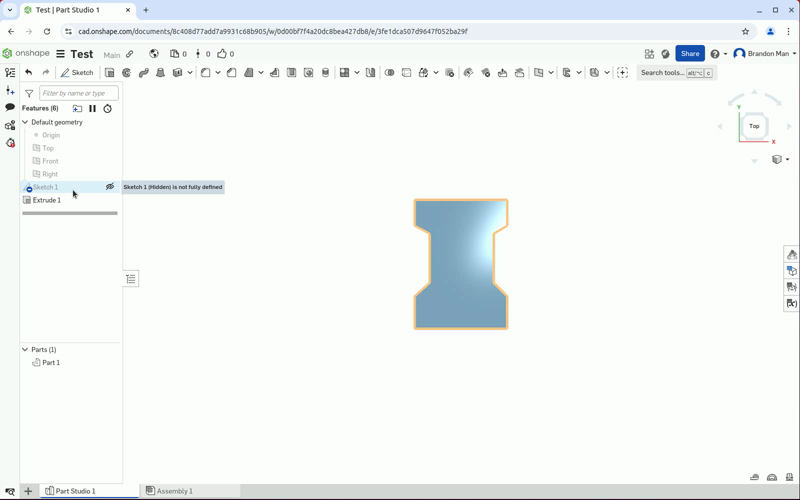
click(73, 189)
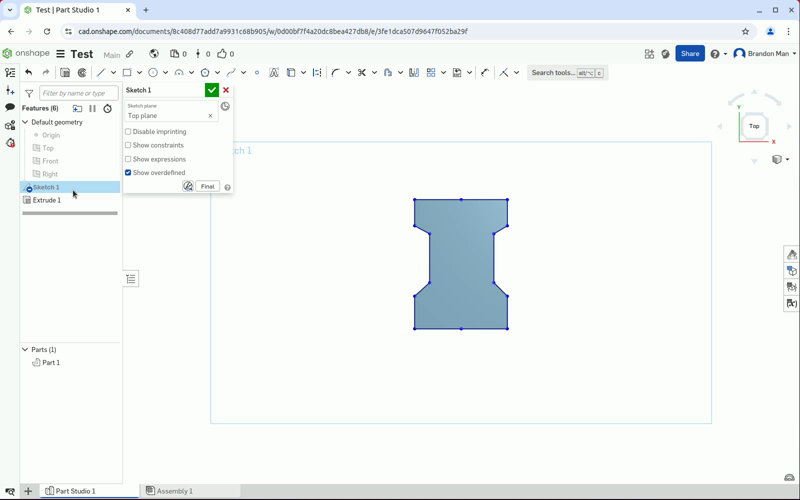
mouse_move(229, 92)
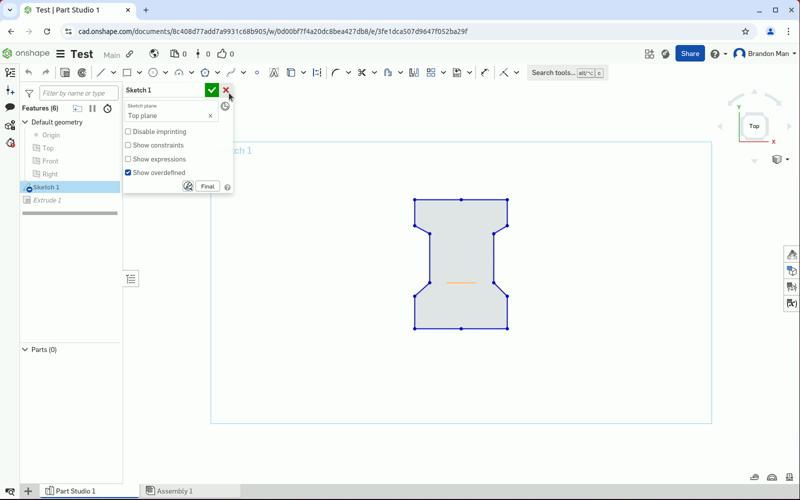
click(229, 92)
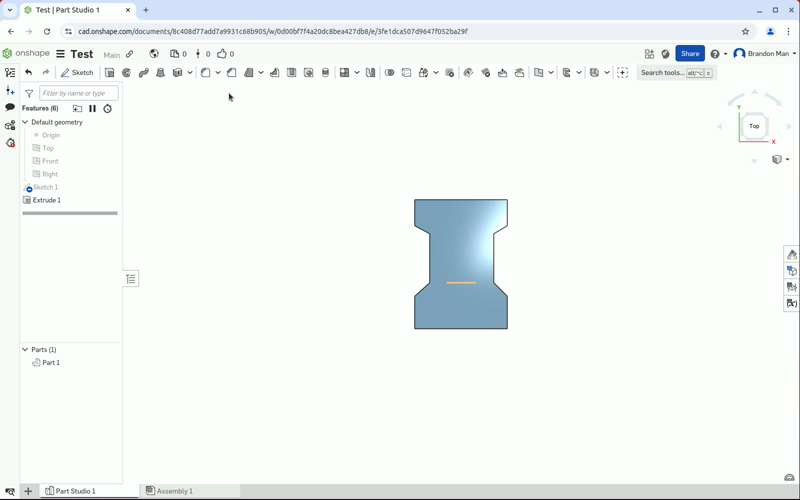
mouse_move(73, 352)
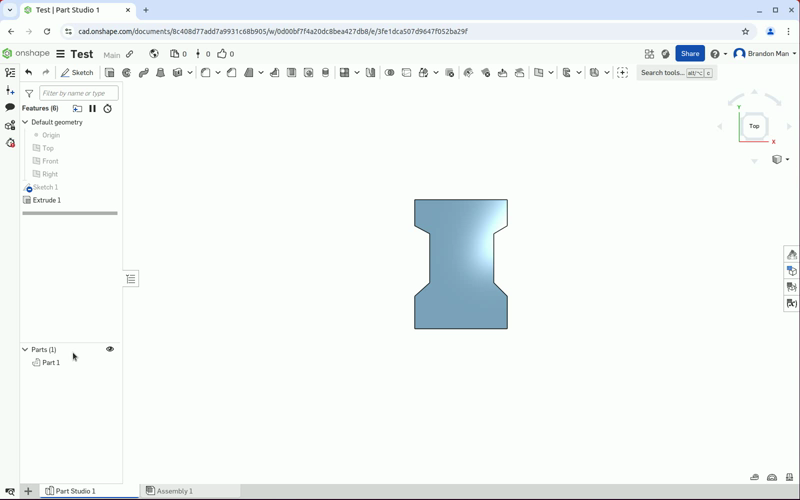
key(y)
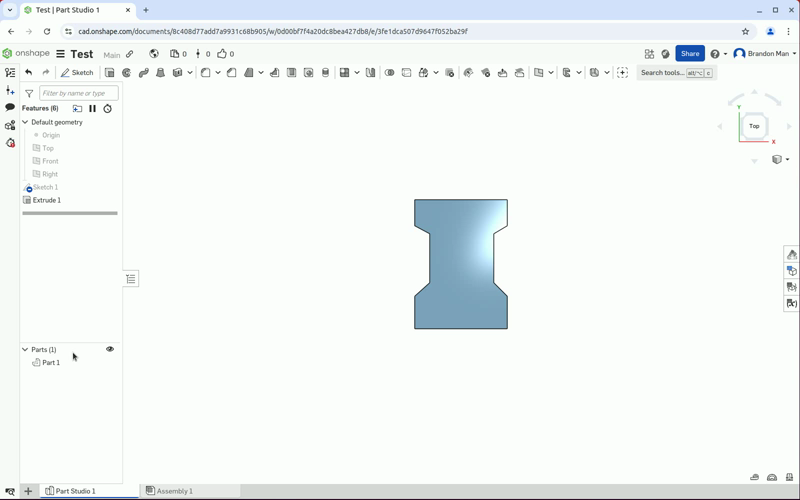
key(shift+p)
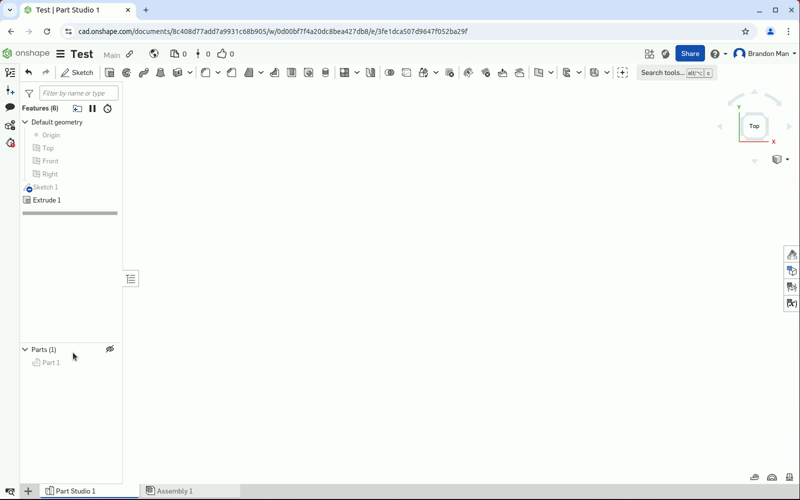
key(space)
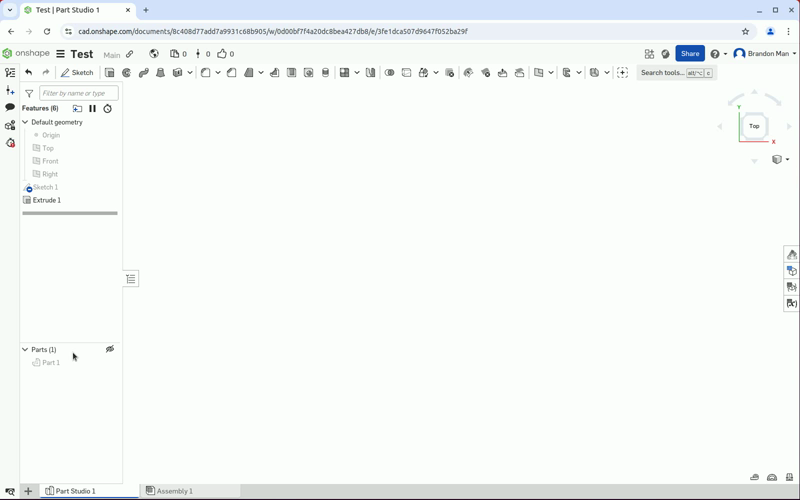
key_down(shift)
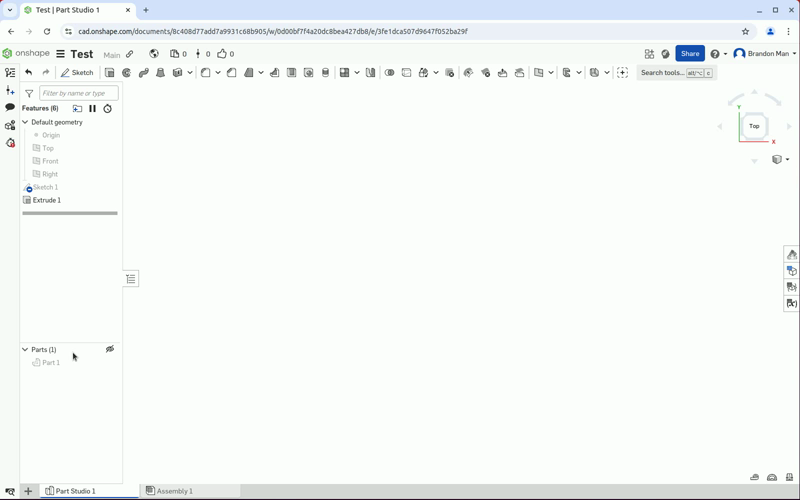
key(up)
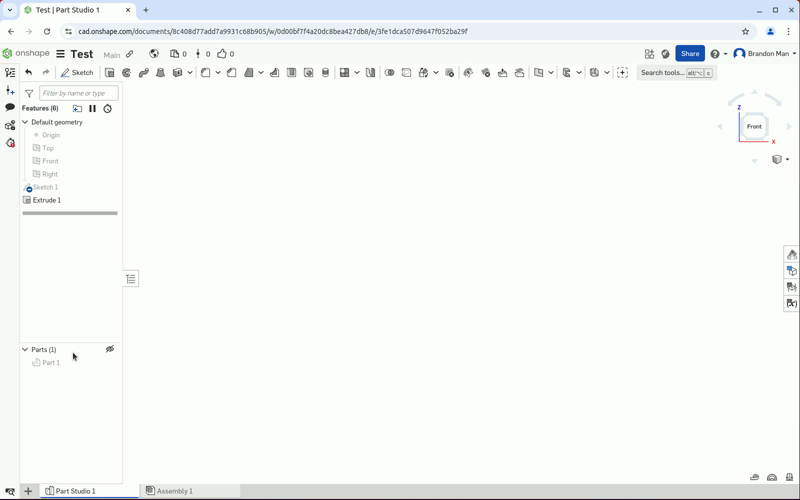
key_up(shift)
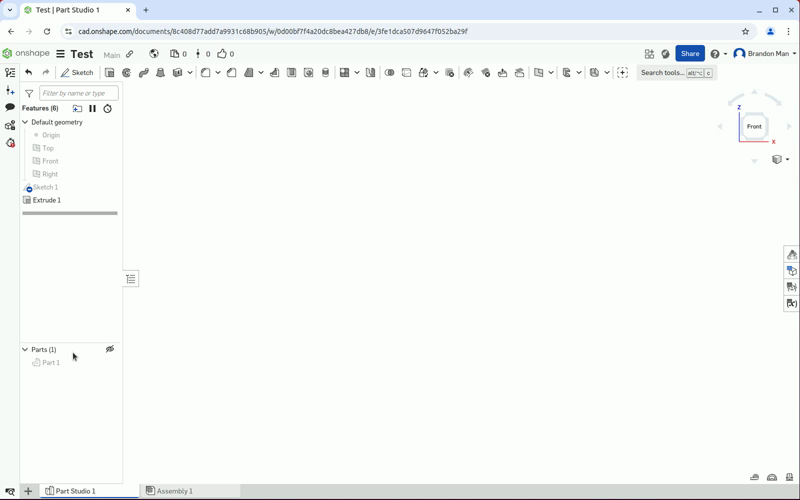
key(space)
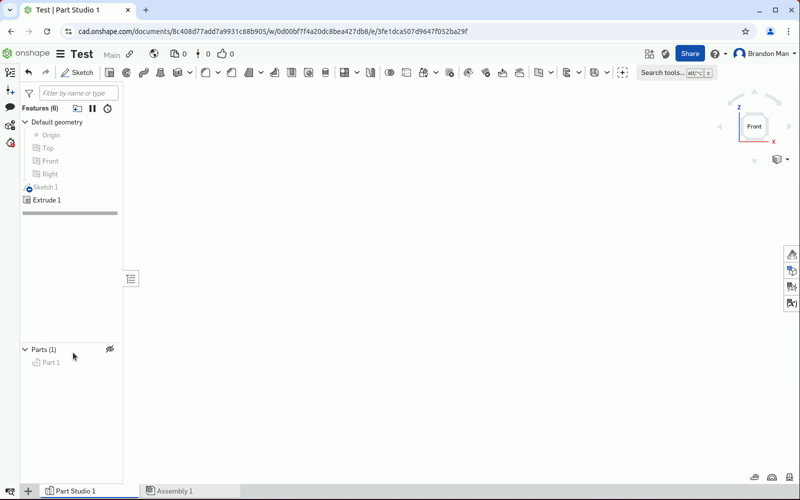
key_down(shift)
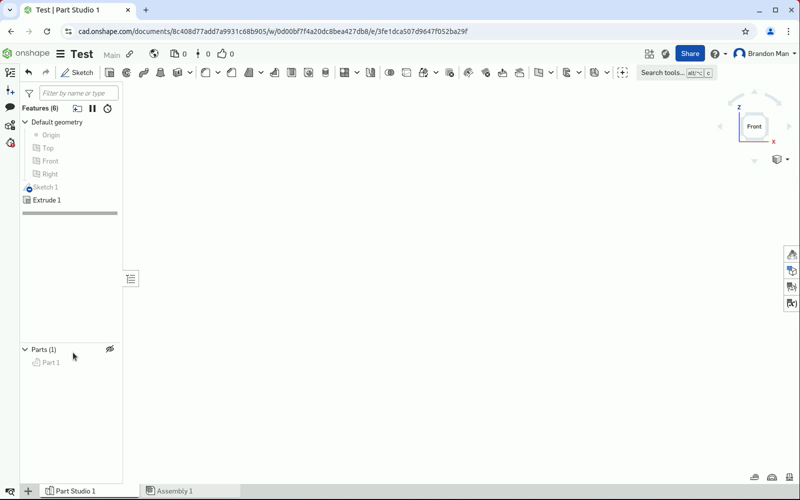
key(left)
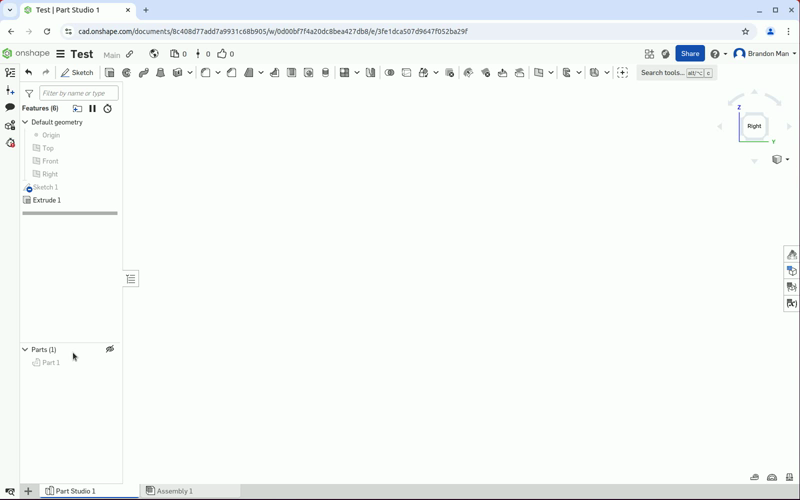
key_up(shift)
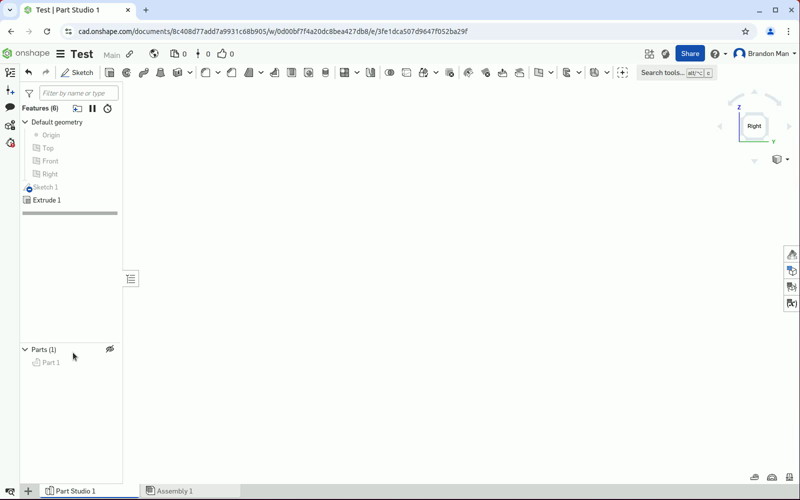
mouse_move(73, 352)
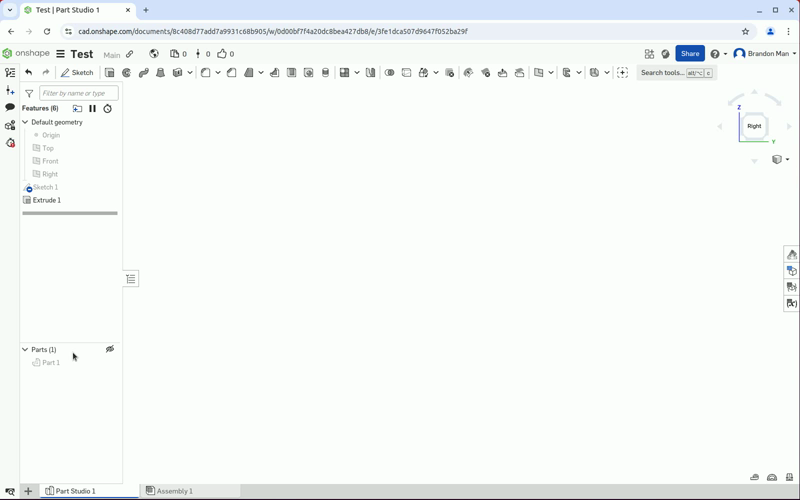
key(shift+y)
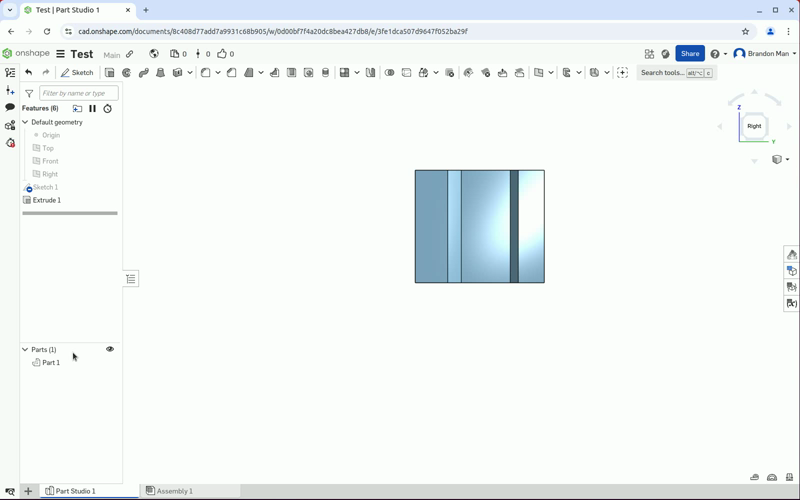
mouse_move(541, 75)
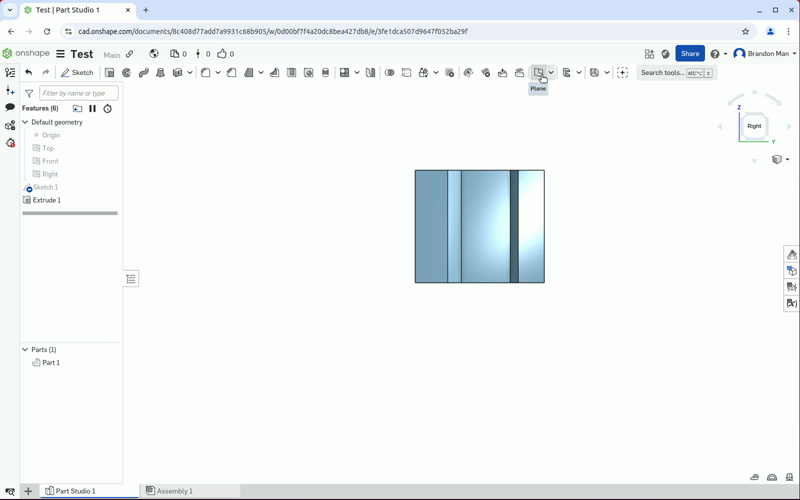
click(541, 75)
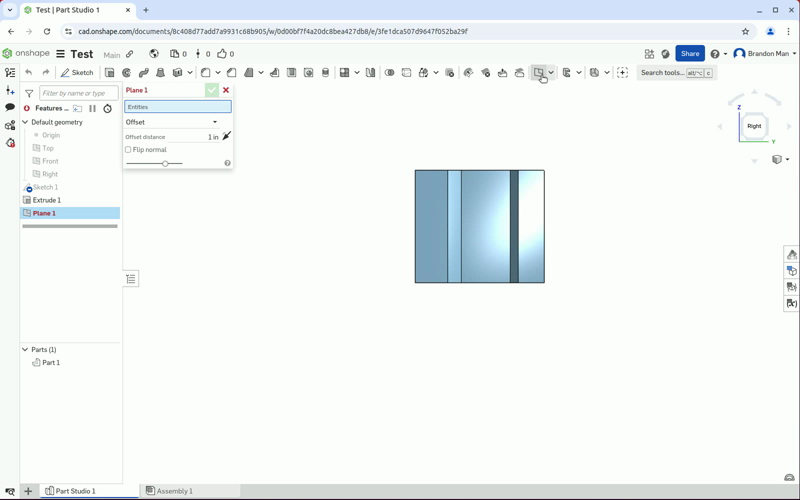
mouse_move(73, 176)
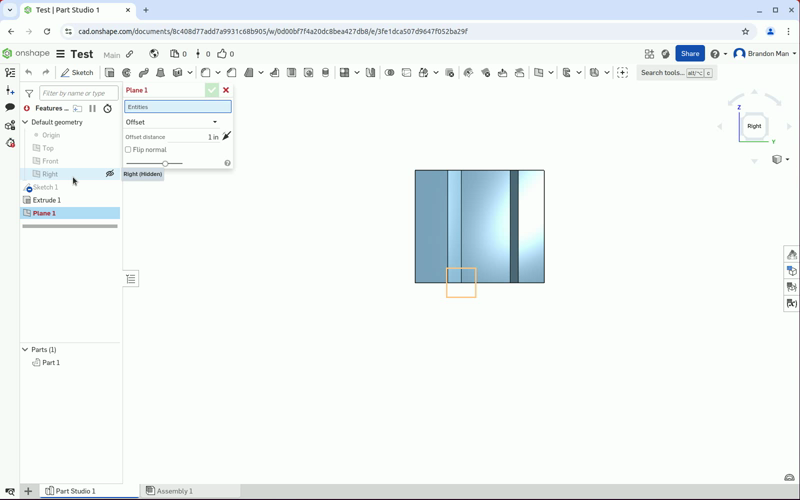
click(73, 176)
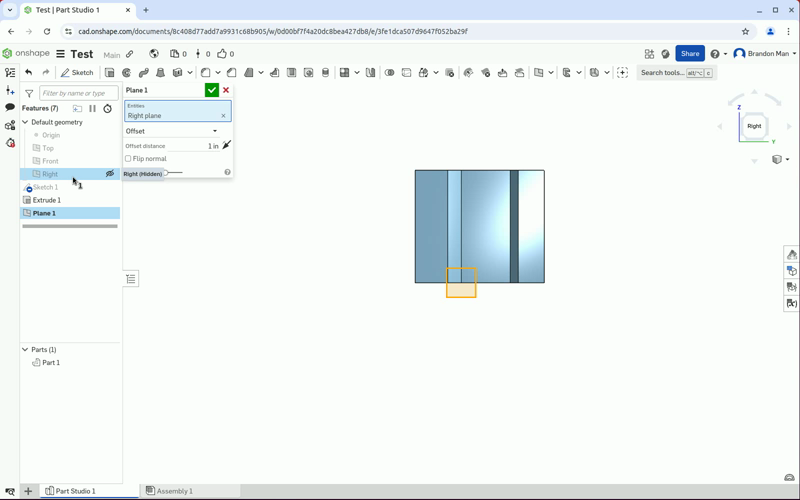
key(tab, 2)
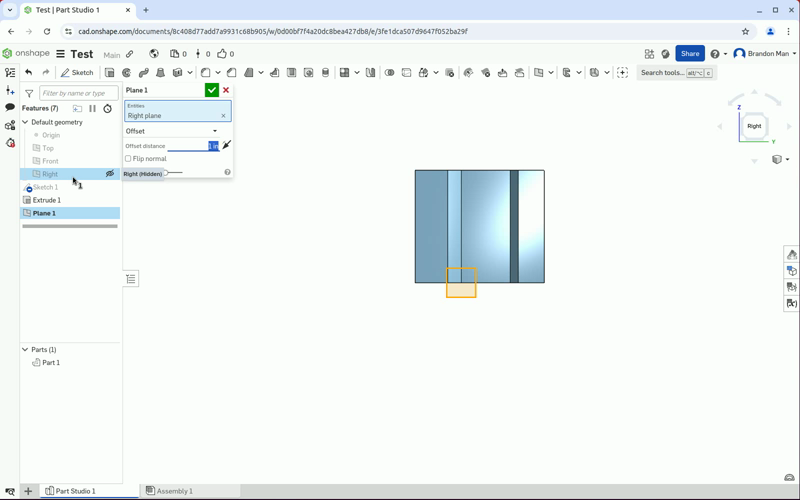
text(9.397)
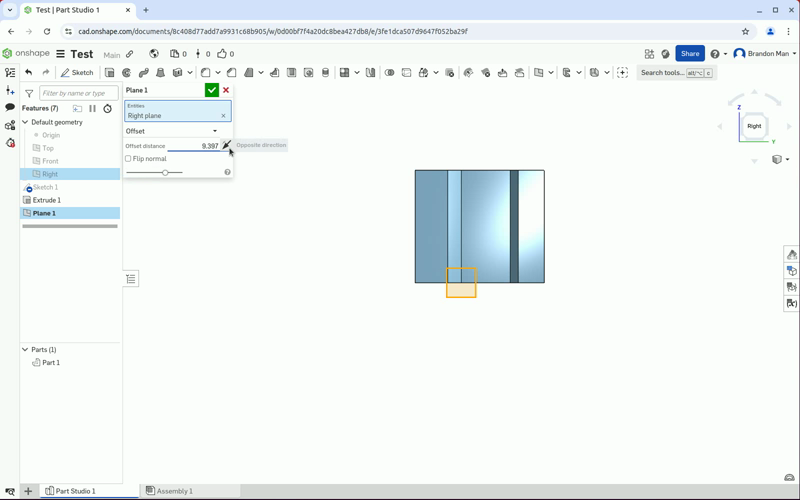
mouse_move(229, 147)
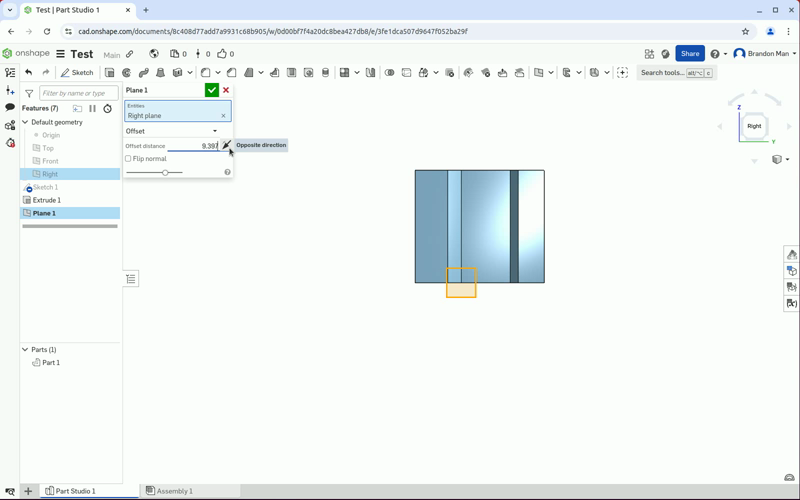
click(229, 147)
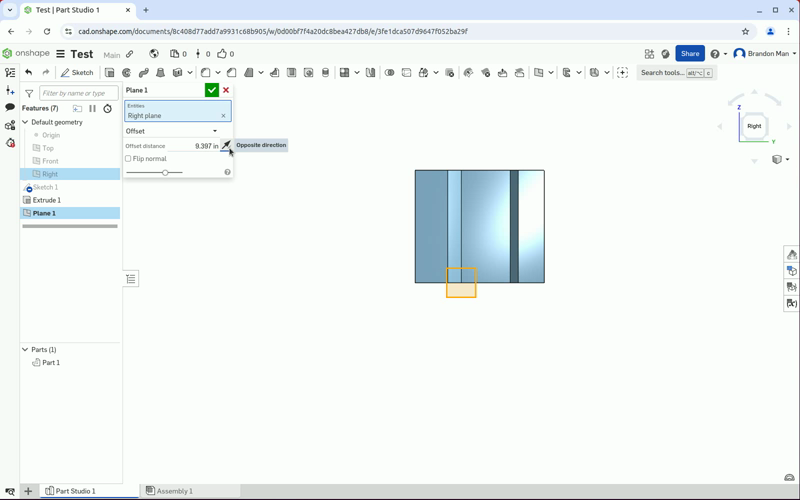
key(enter, 2)
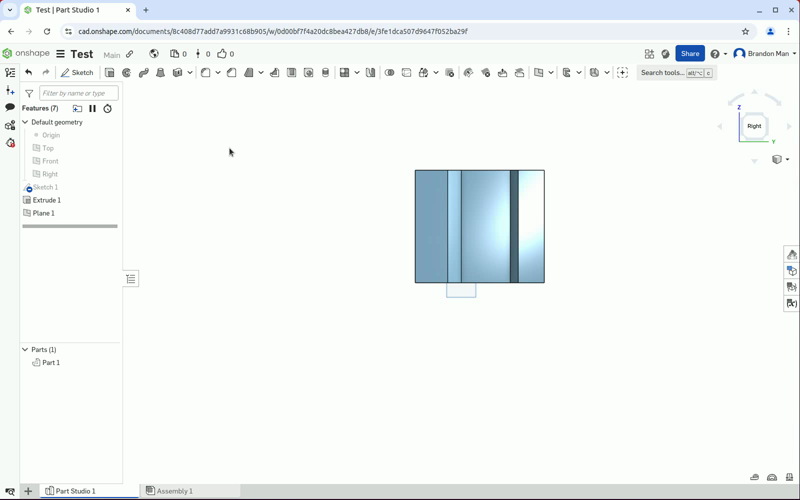
key(shift+s)
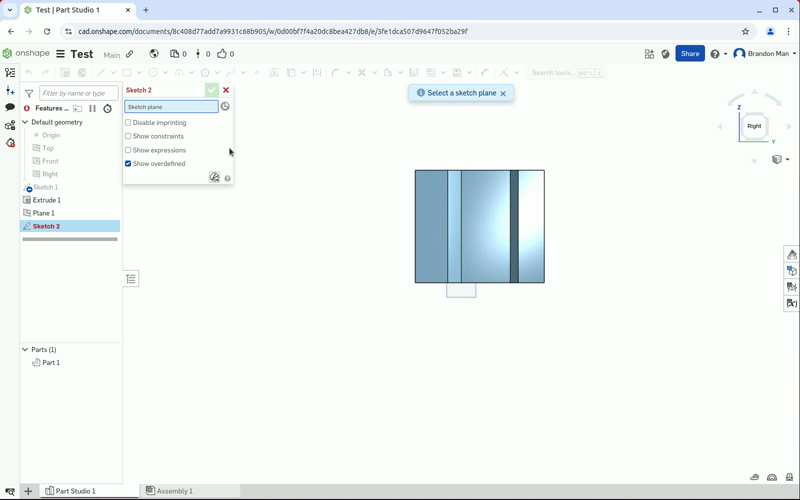
mouse_move(73, 215)
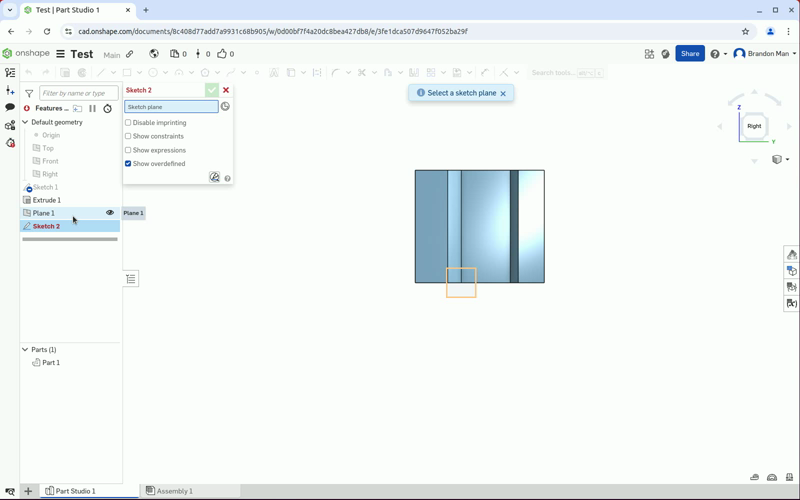
click(73, 215)
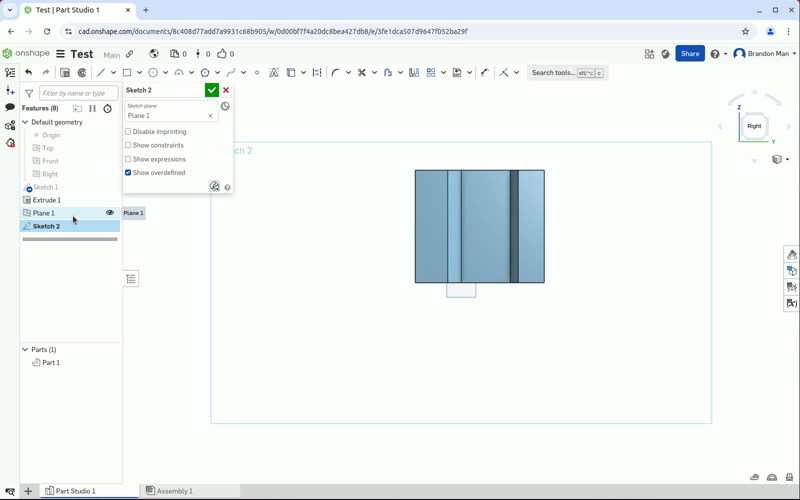
mouse_move(73, 352)
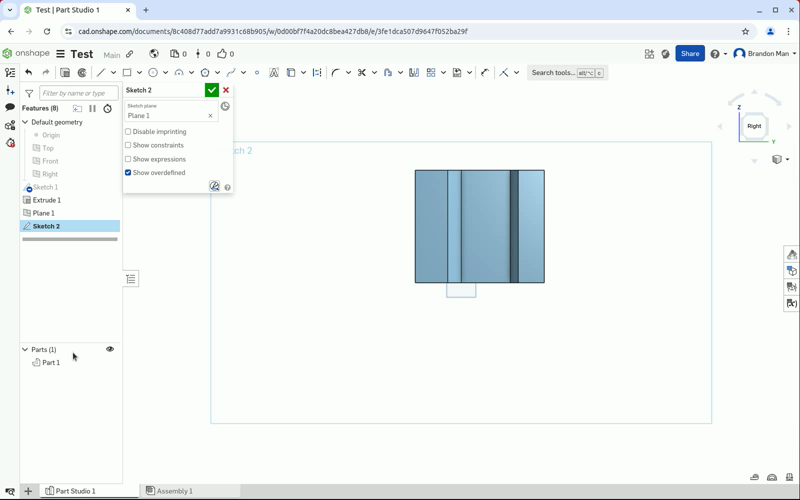
key(y)
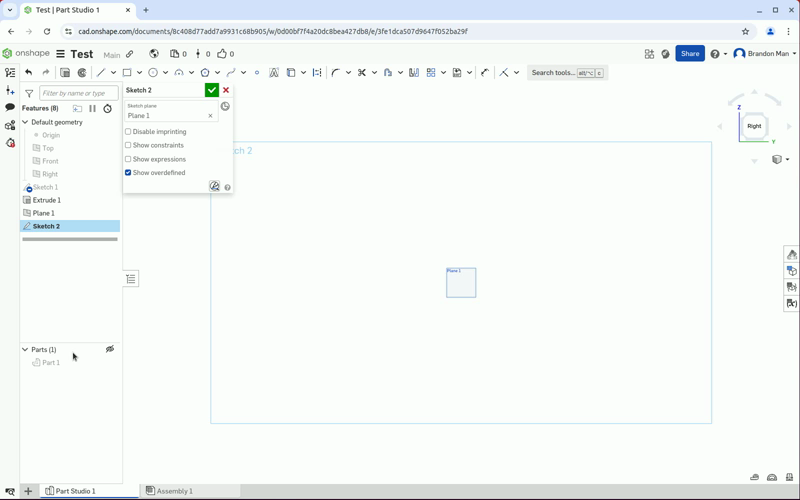
key(c)
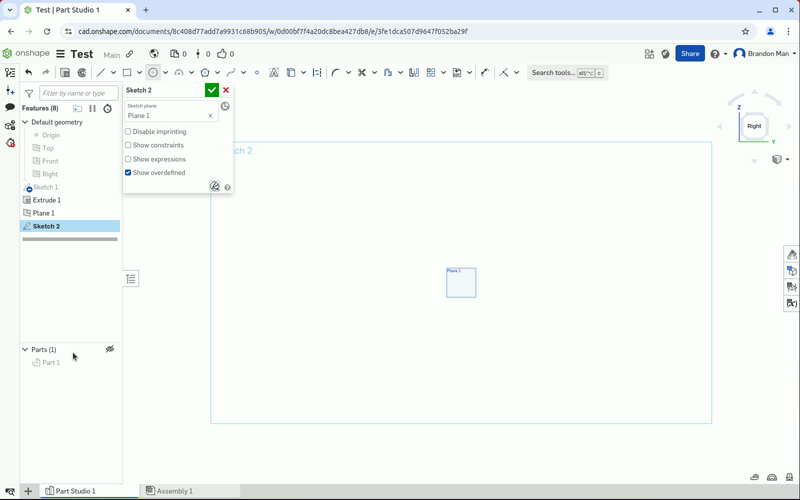
key_down(shift)
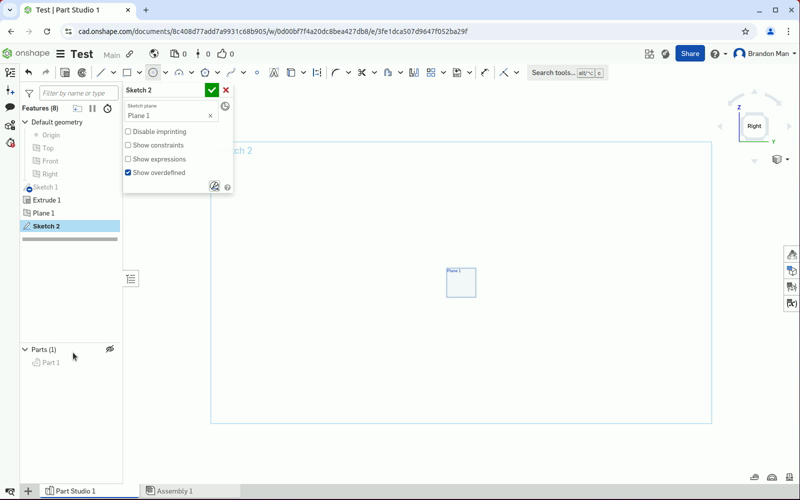
mouse_move(363, 195)
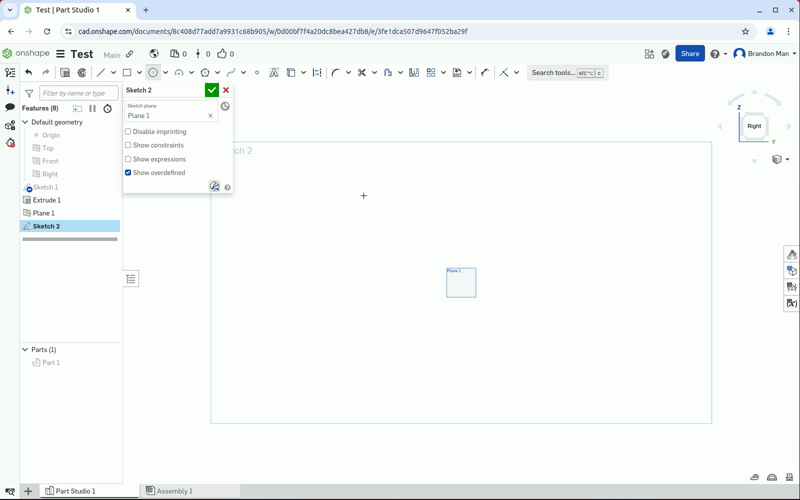
click(363, 195)
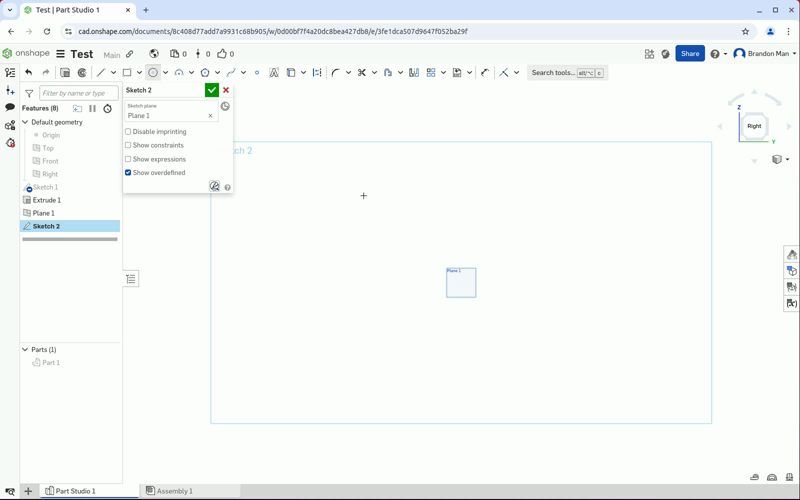
key_up(shift)
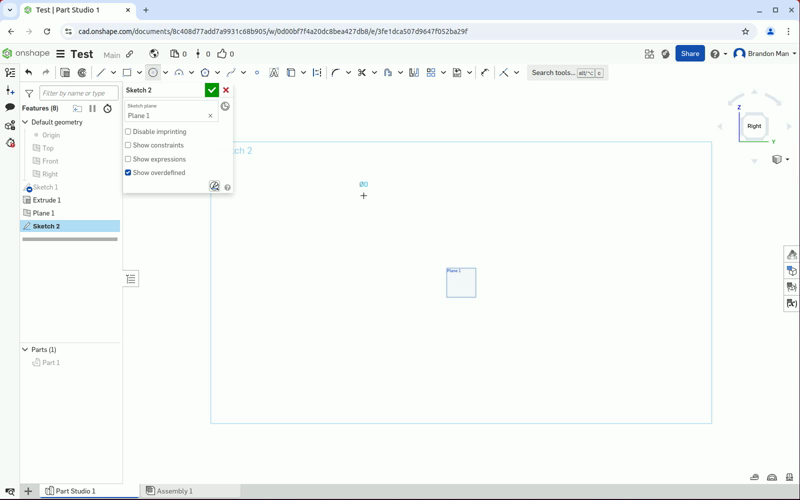
mouse_move(416, 195)
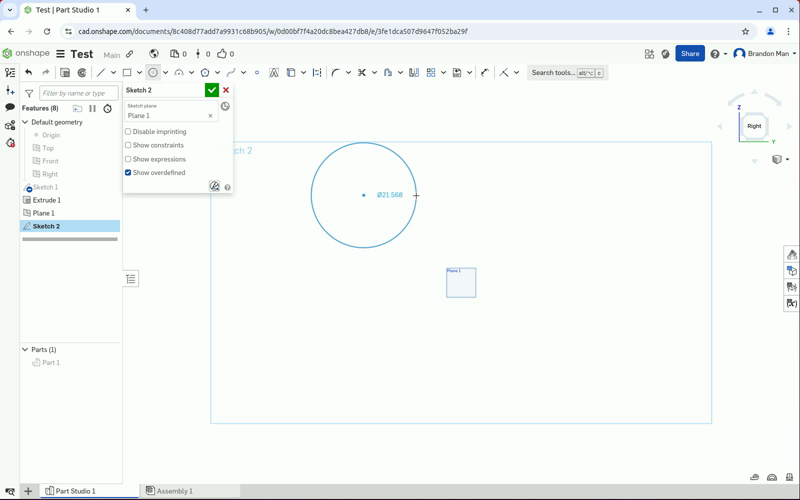
click(416, 195)
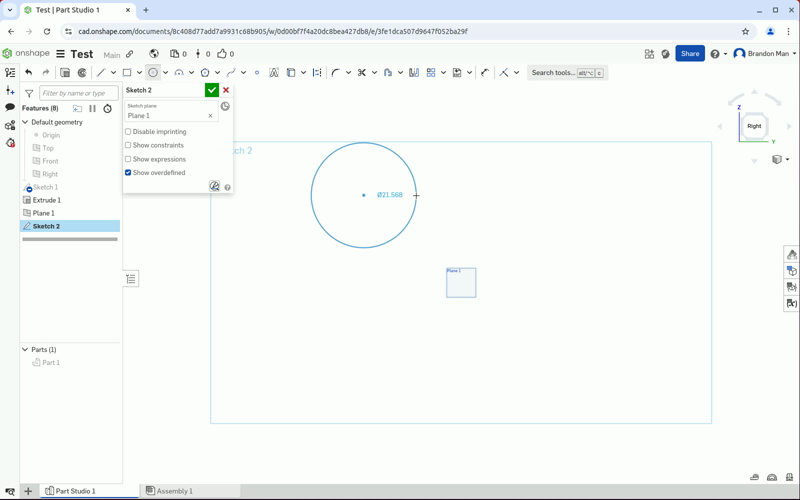
key(esc)
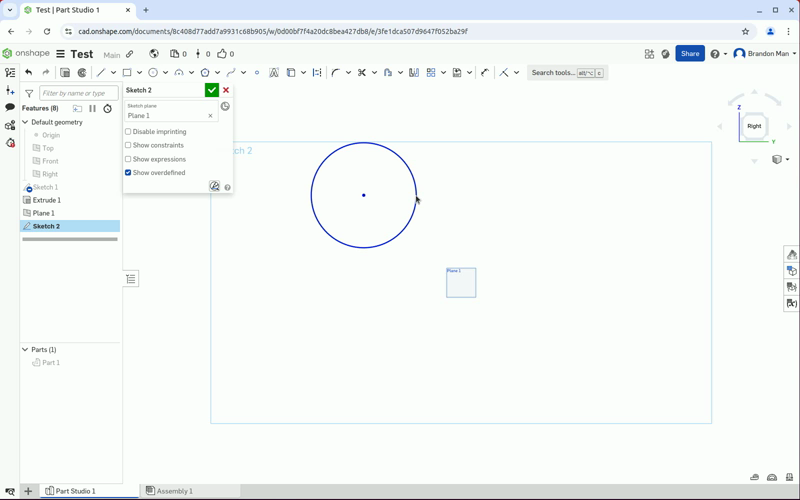
mouse_move(354, 150)
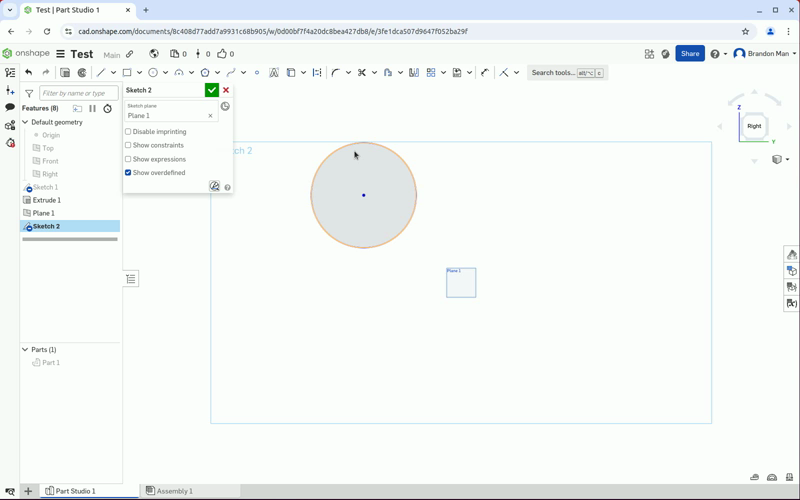
click(354, 150)
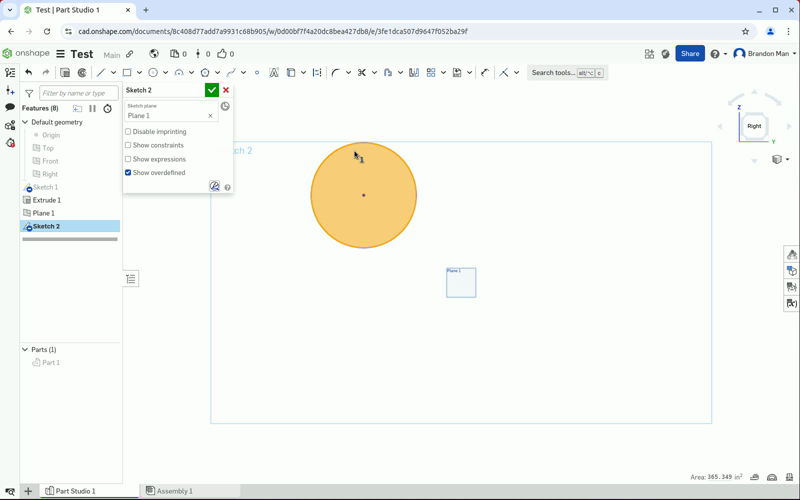
mouse_move(73, 352)
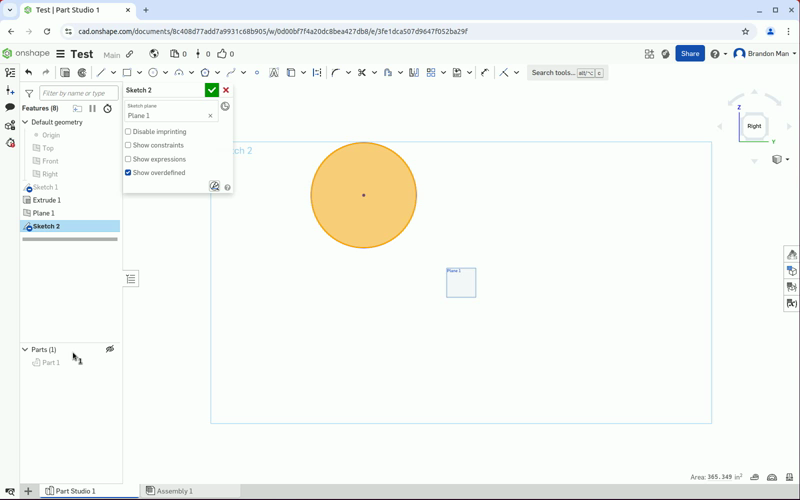
key(shift+y)
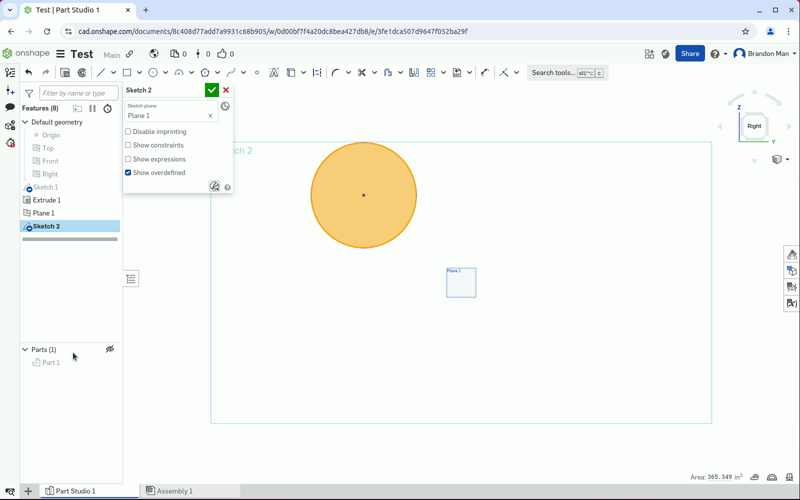
key(shift+e)
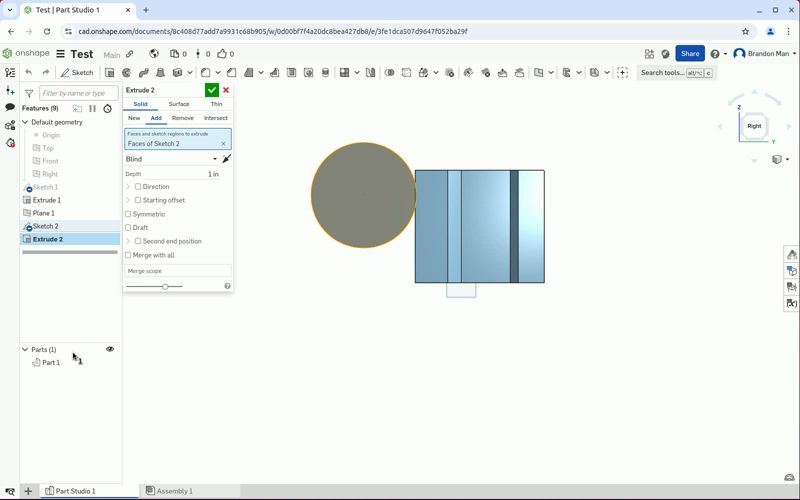
mouse_move(143, 106)
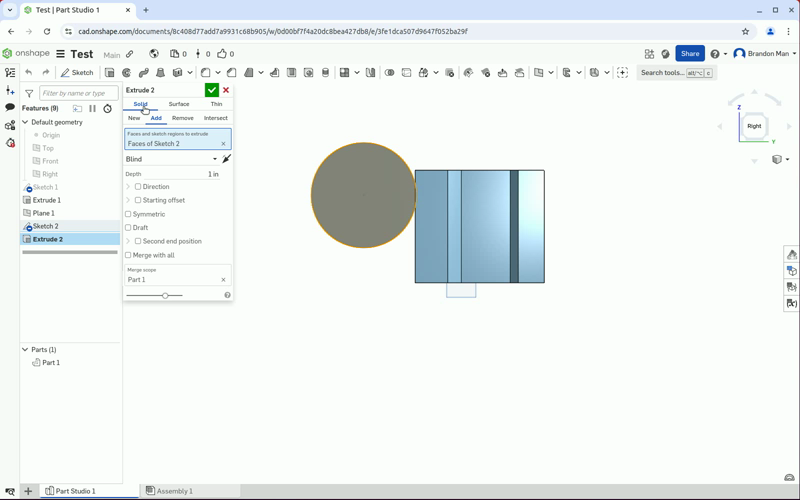
click(143, 106)
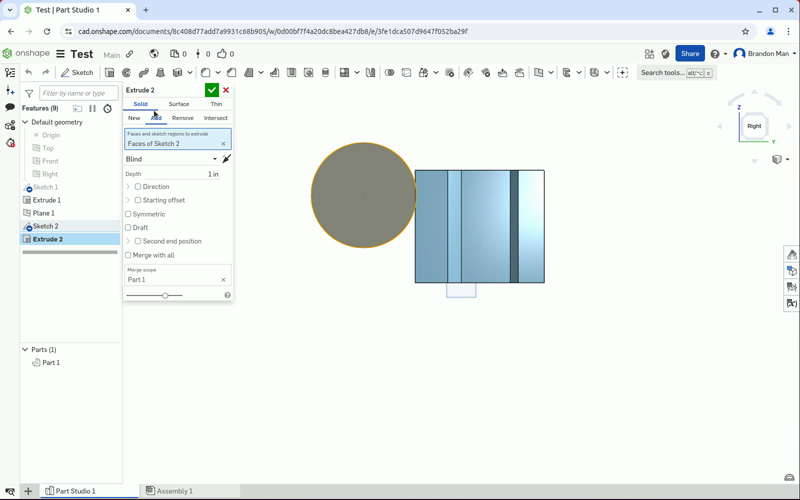
mouse_move(186, 120)
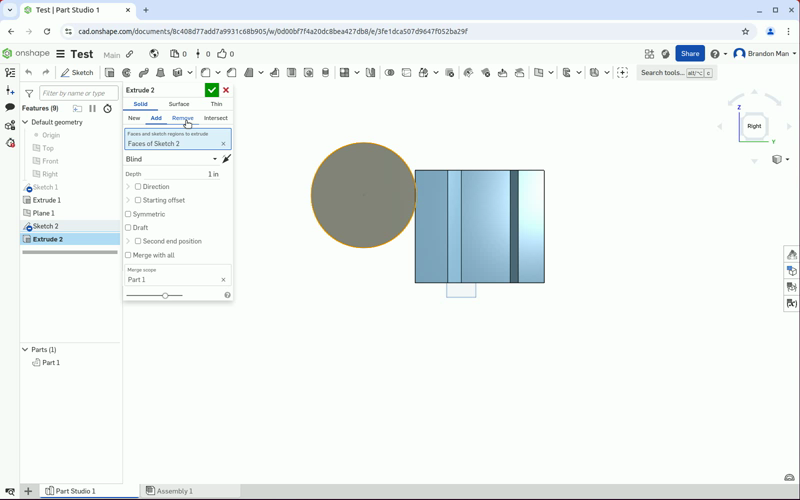
click(186, 120)
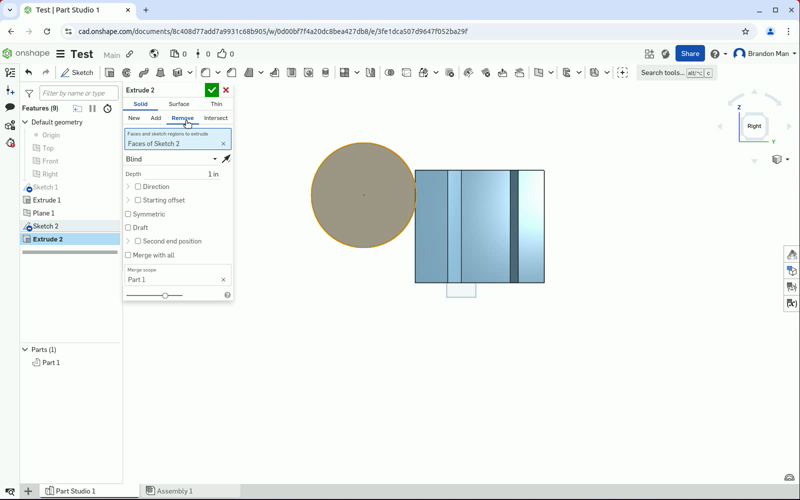
key(tab, 4)
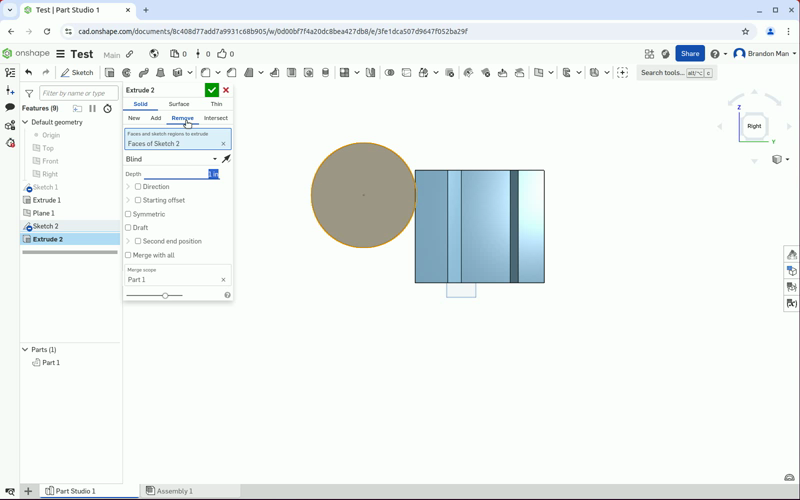
text(30.811)
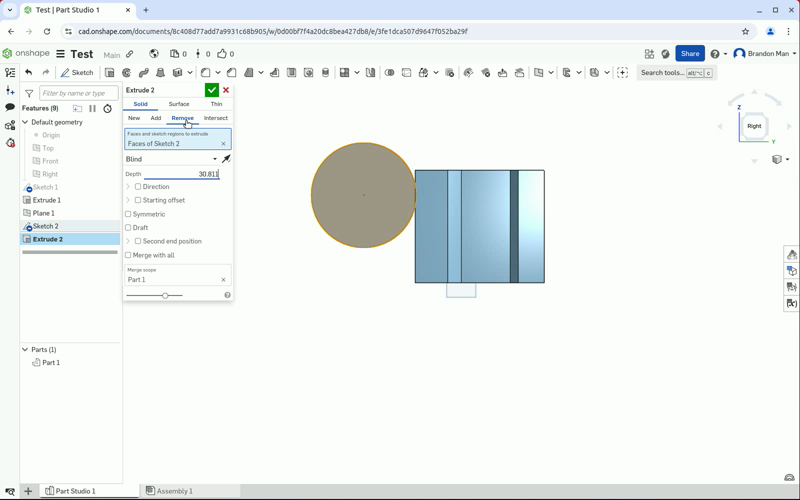
key(tab, 6)
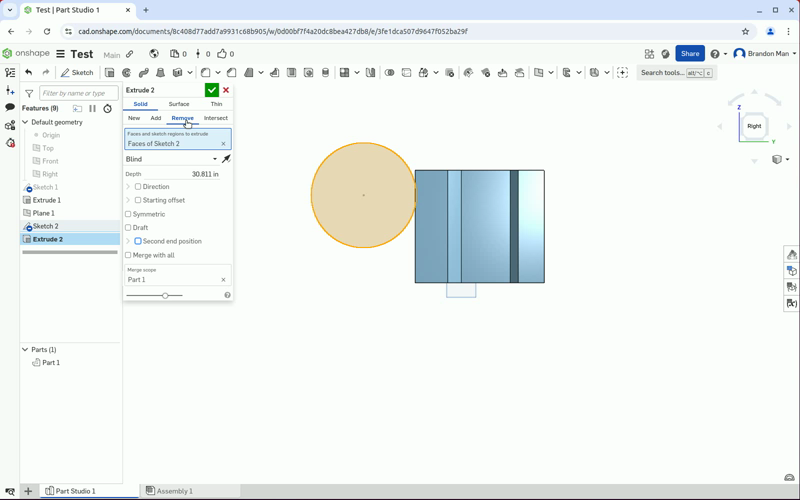
key(space)
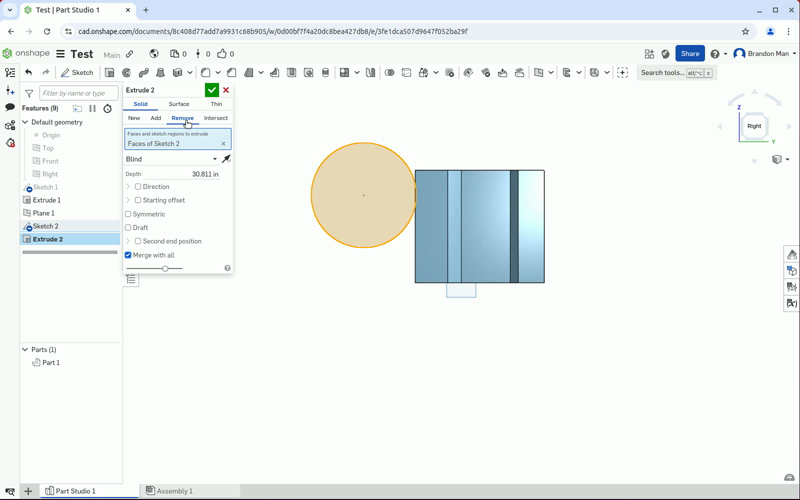
key(enter)
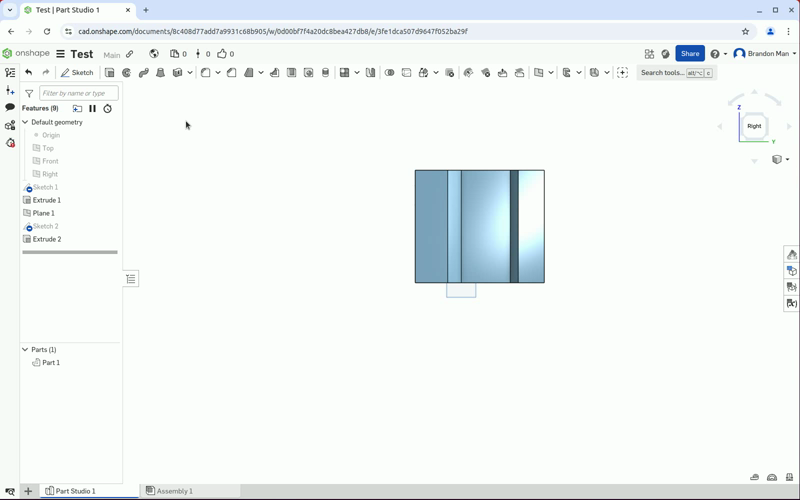
key(shift+h)
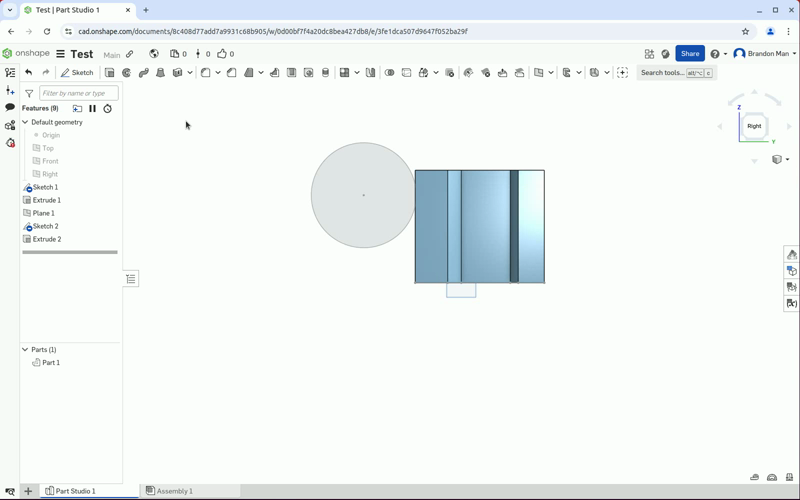
key(shift+h)
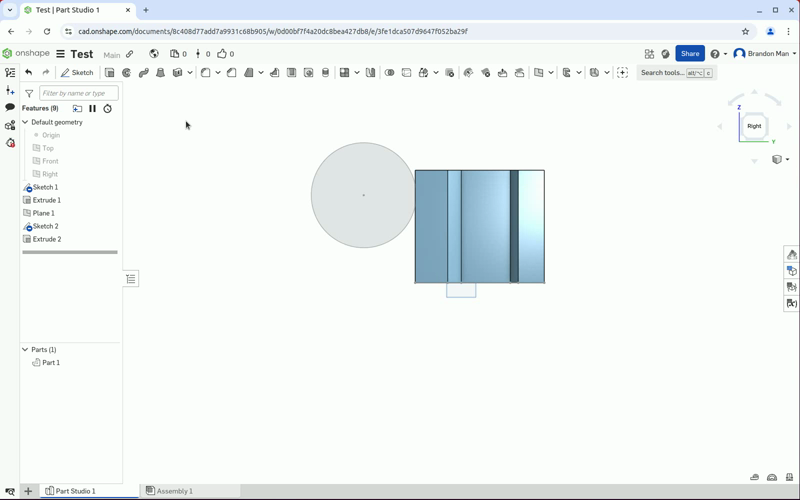
key(shift+7)
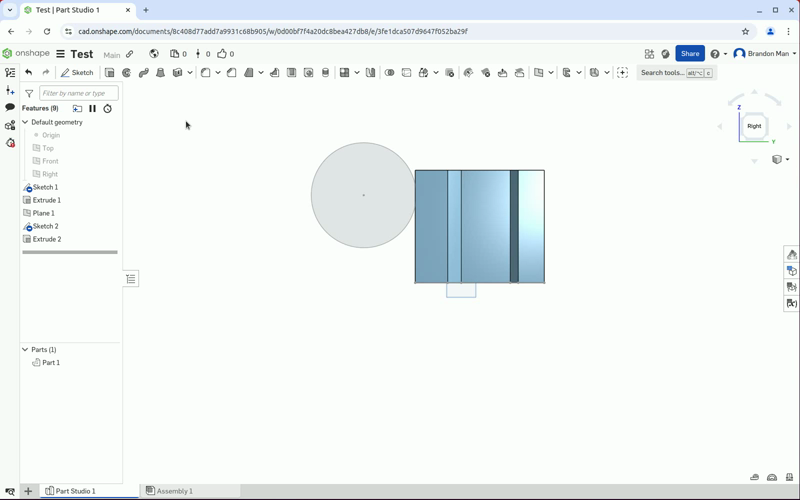
key(right, 2)
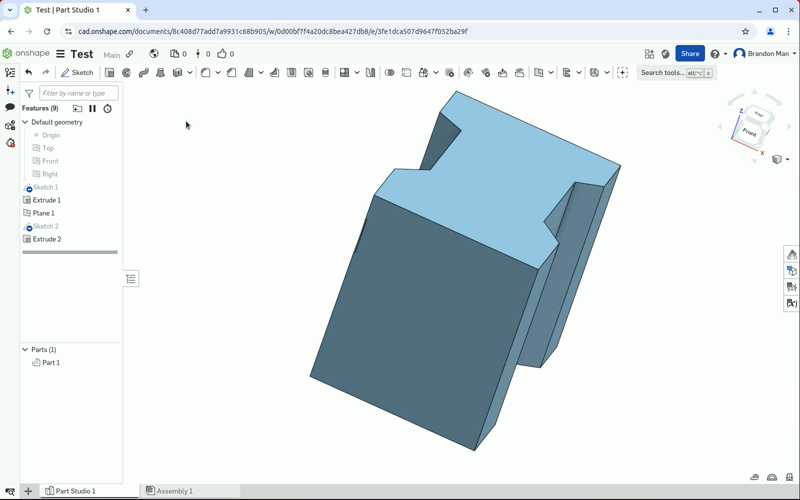
key(down, 2)
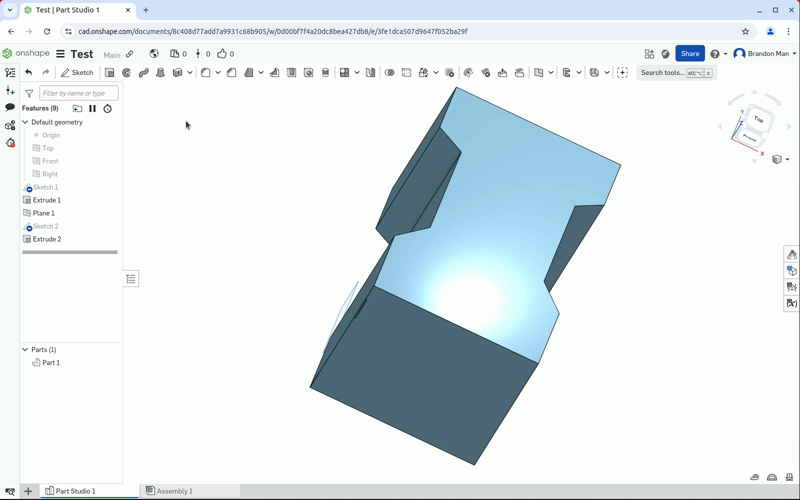
key(up, 2)
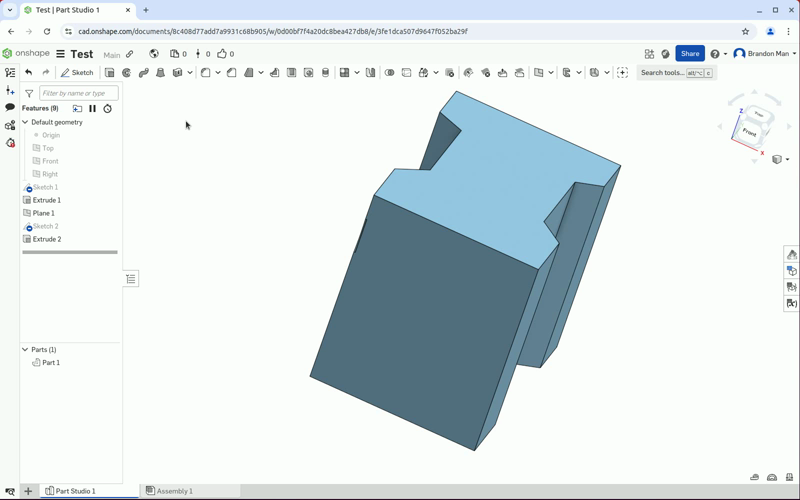
key(left, 2)
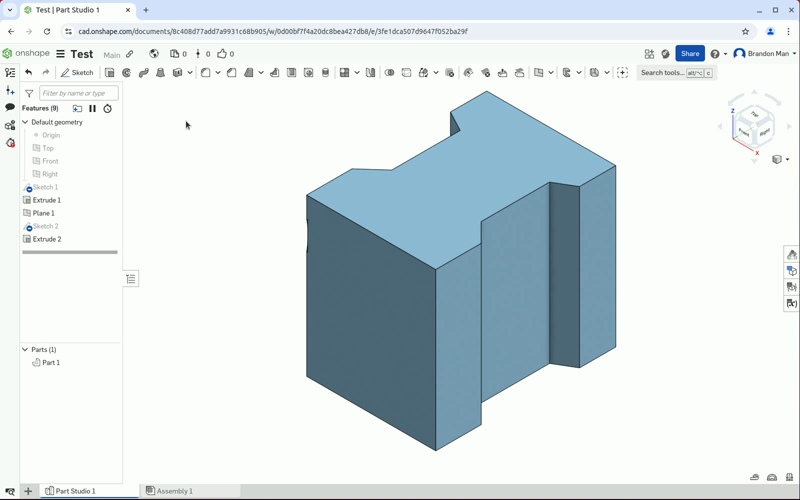
mouse_move(73, 189)
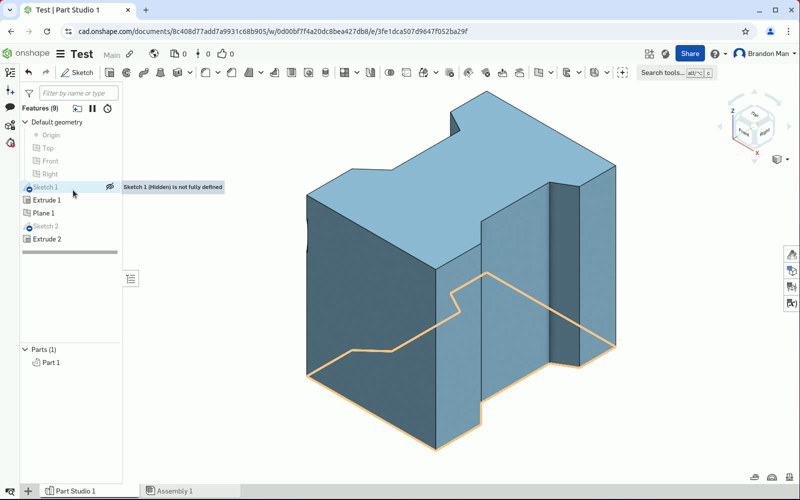
click(73, 189)